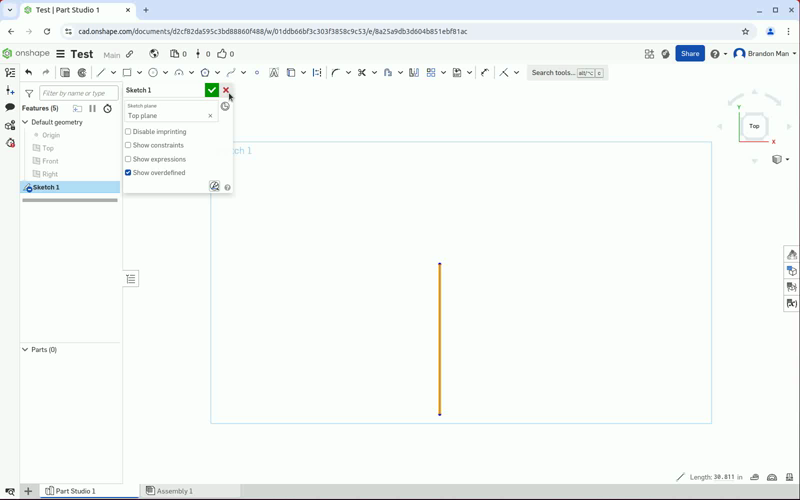
key(shift+h)
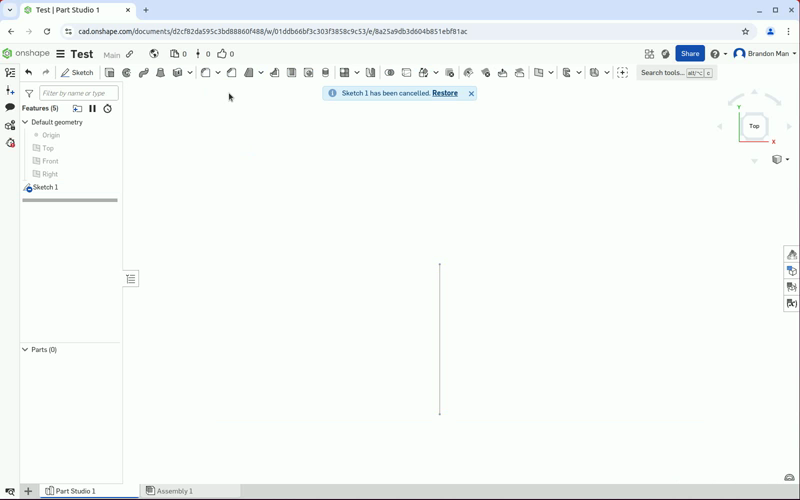
key(shift+s)
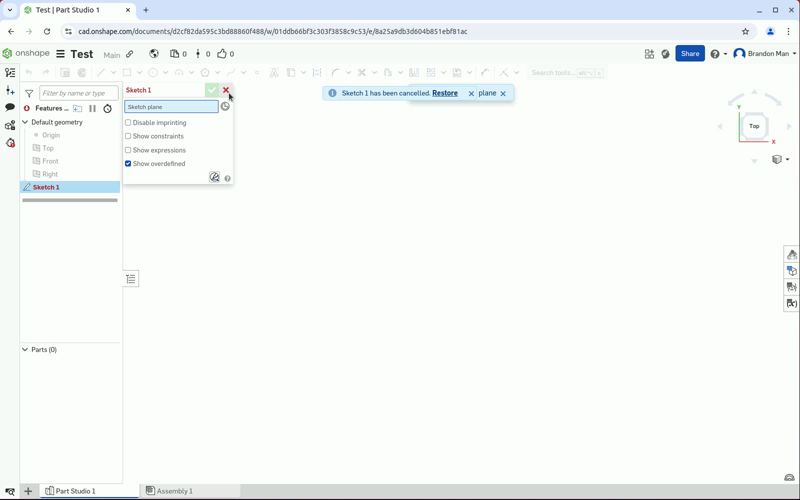
mouse_move(73, 150)
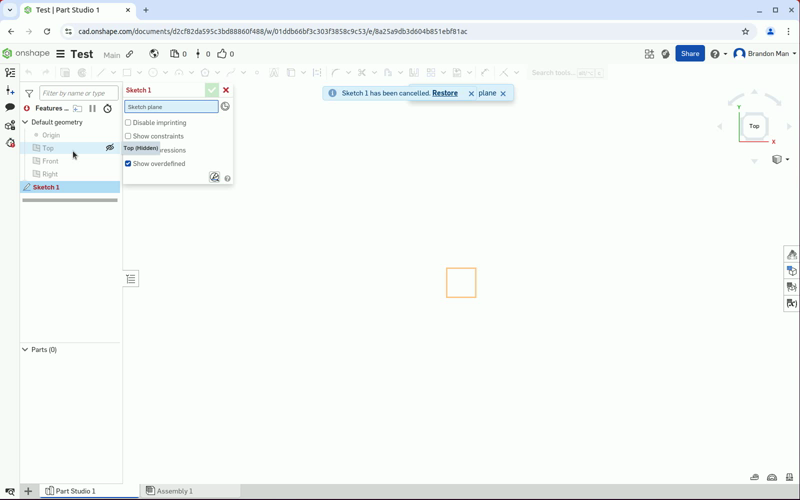
click(73, 150)
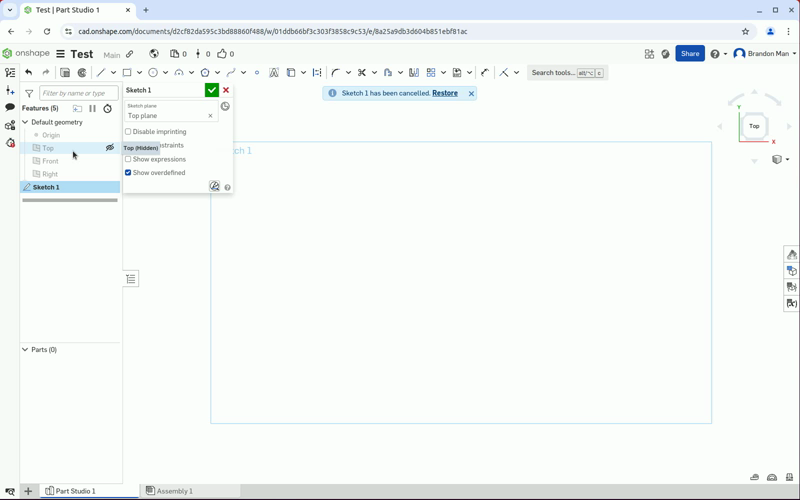
mouse_move(73, 352)
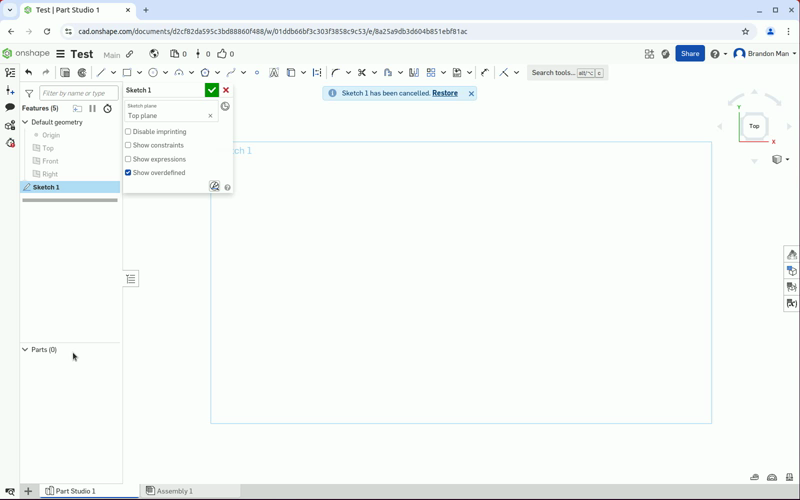
key(y)
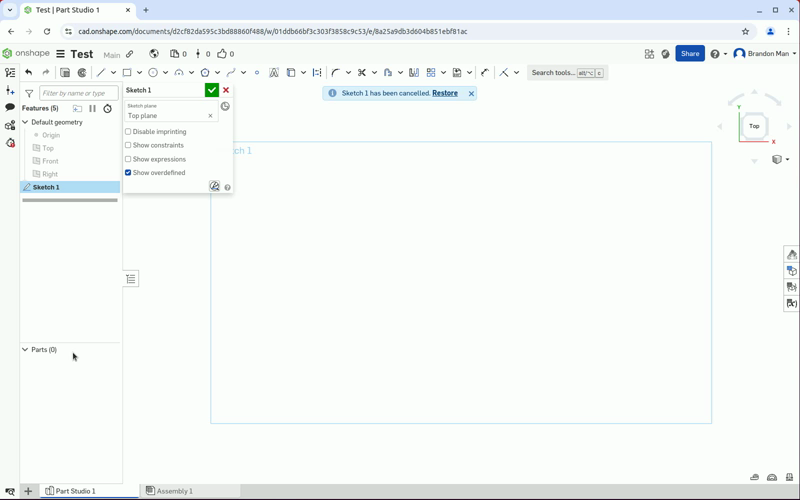
key(c)
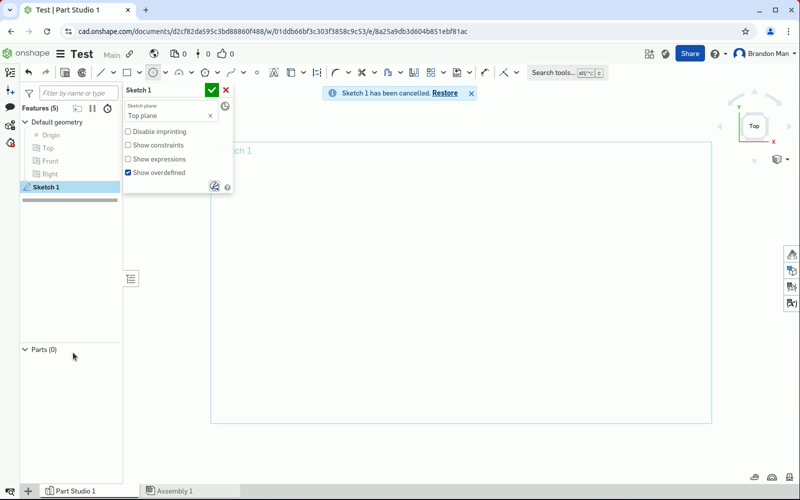
key_down(shift)
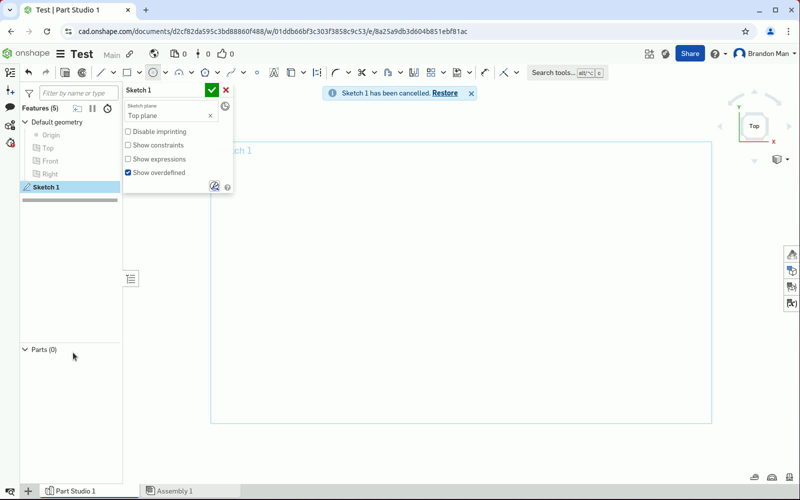
mouse_move(461, 282)
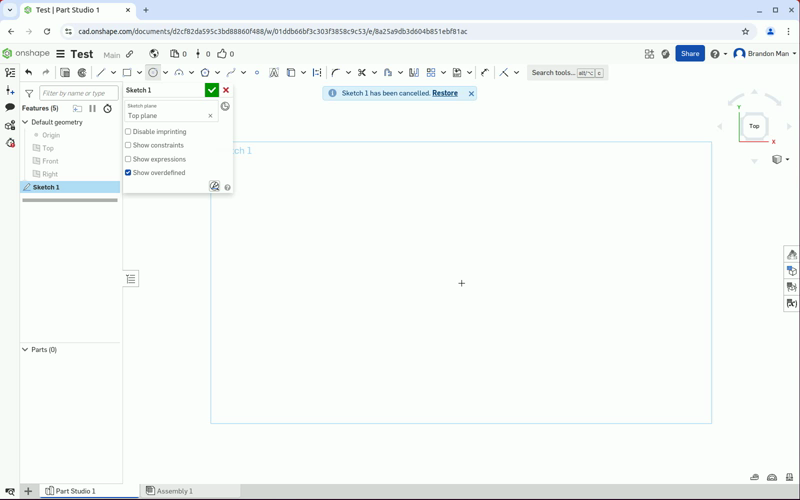
click(461, 282)
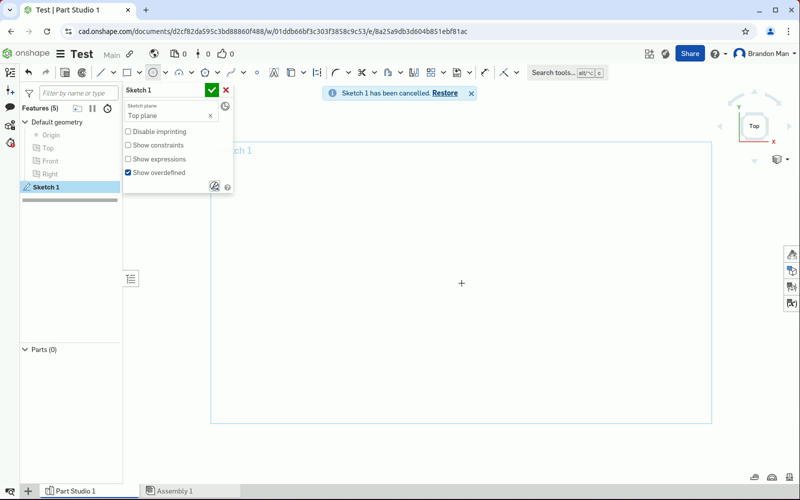
key_up(shift)
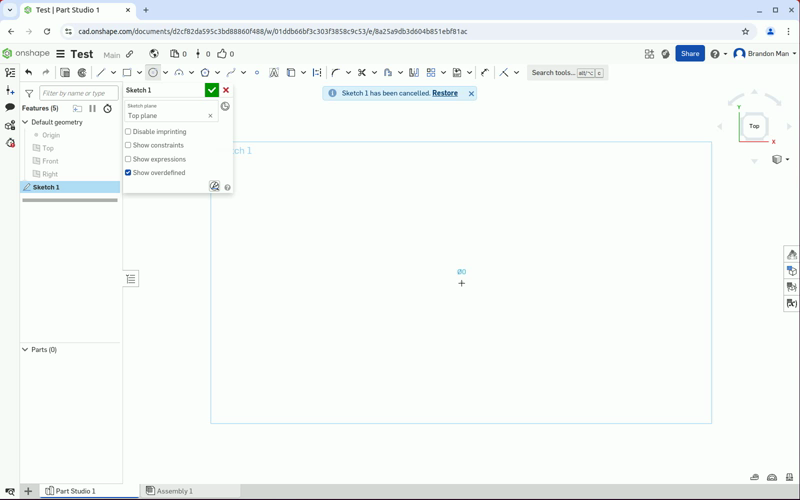
mouse_move(480, 282)
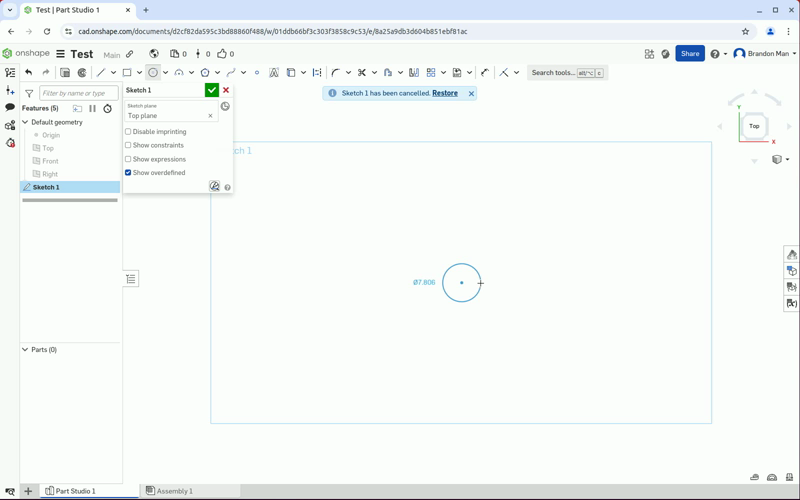
click(480, 282)
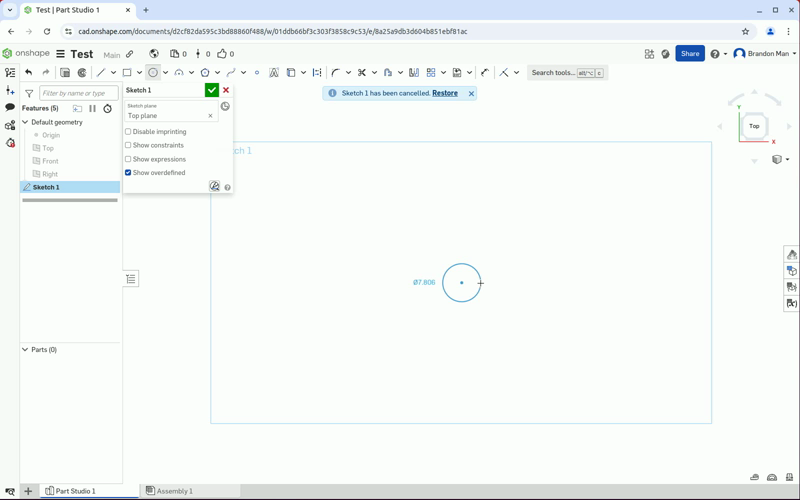
key(esc)
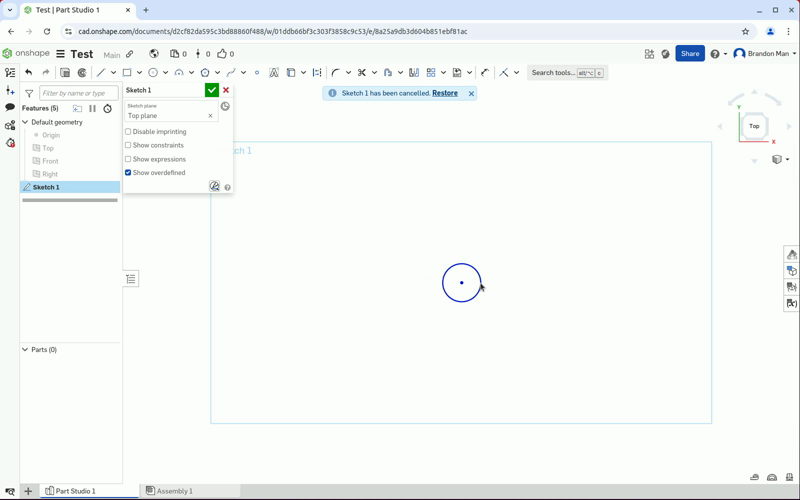
mouse_move(465, 268)
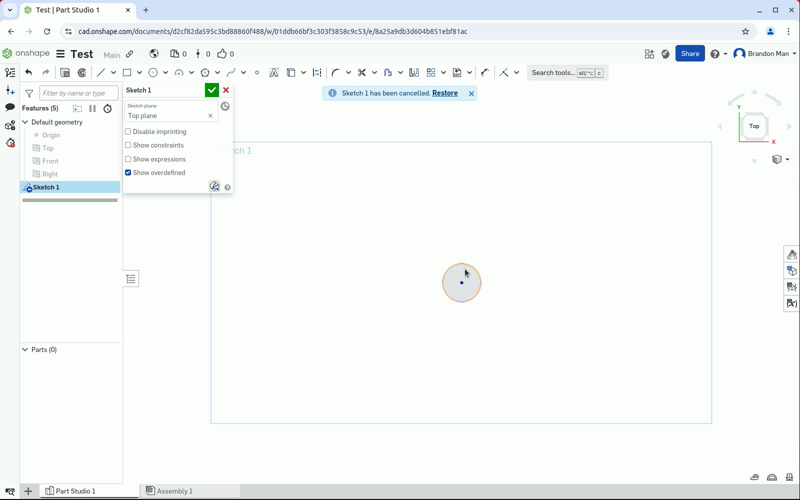
scroll(6)
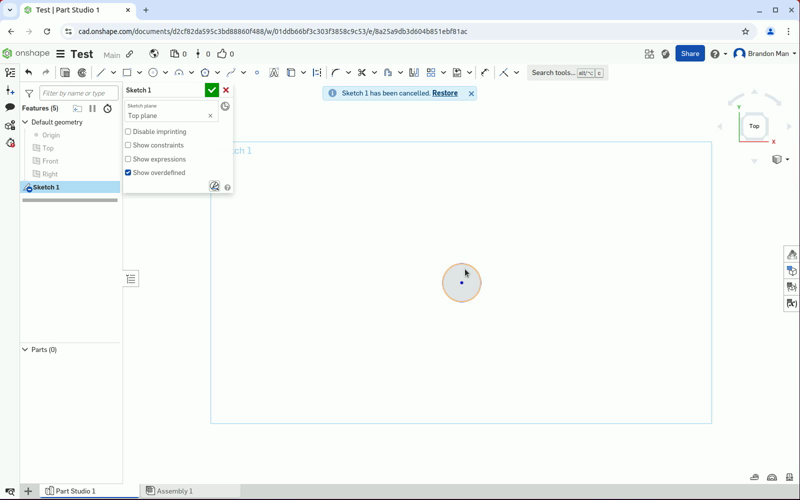
scroll(6)
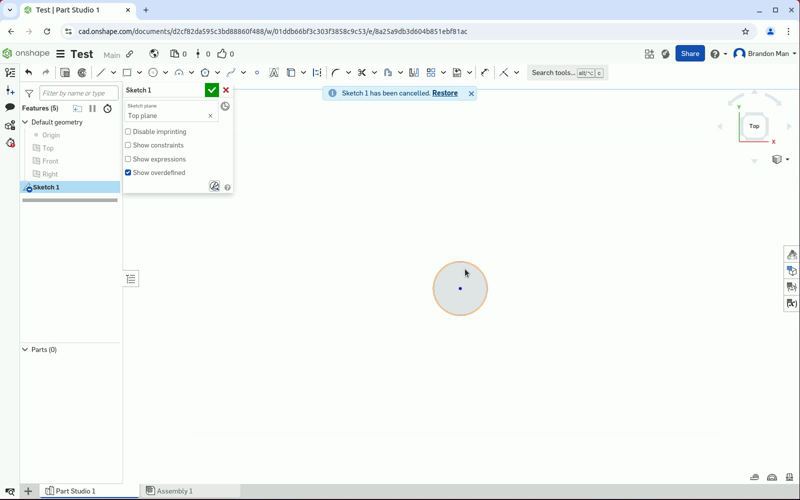
scroll(6)
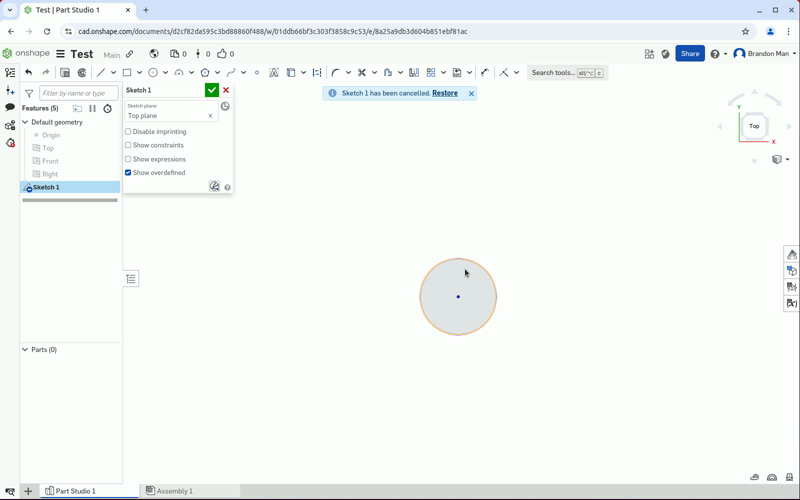
scroll(6)
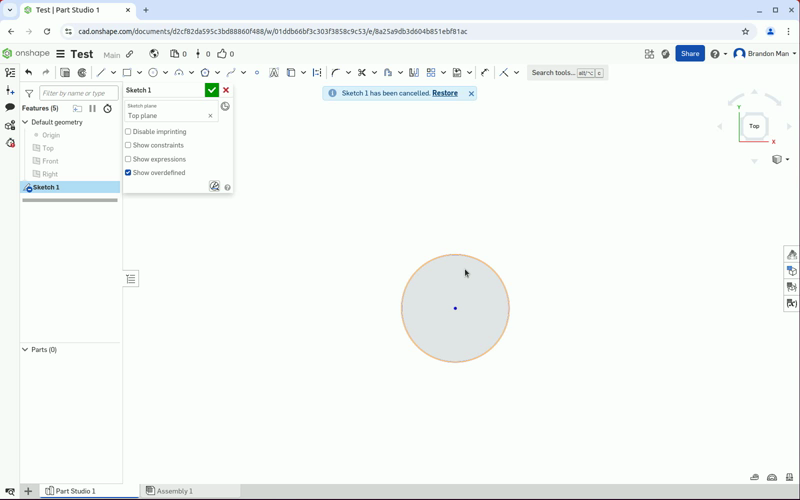
scroll(6)
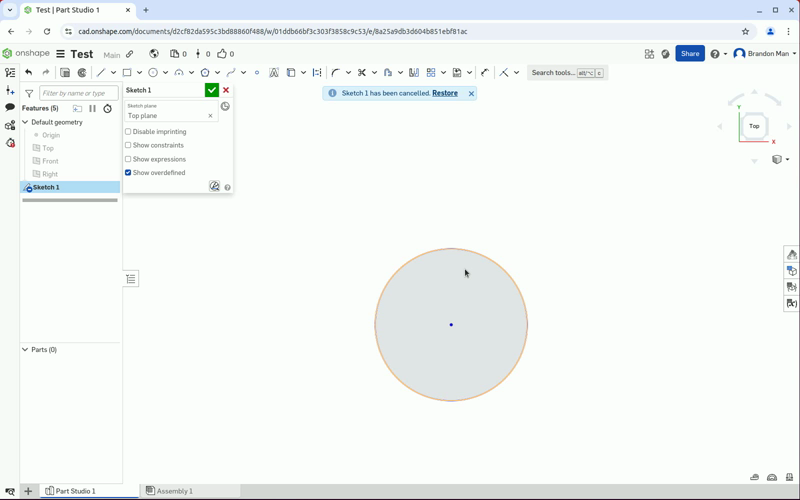
scroll(6)
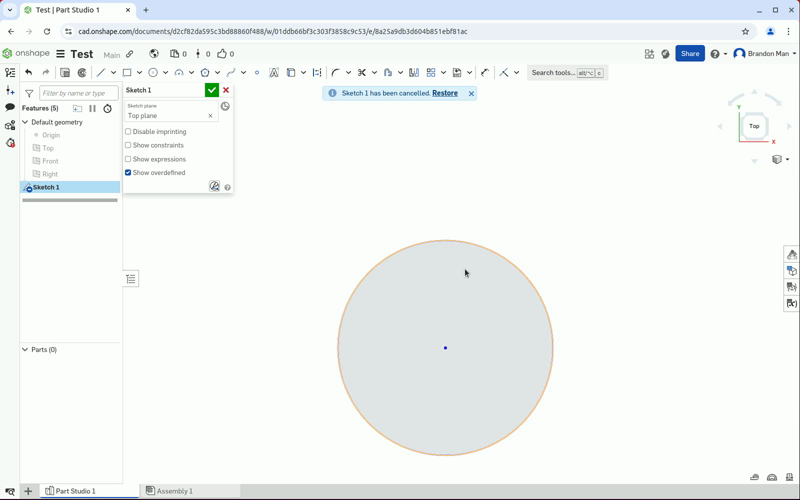
scroll(6)
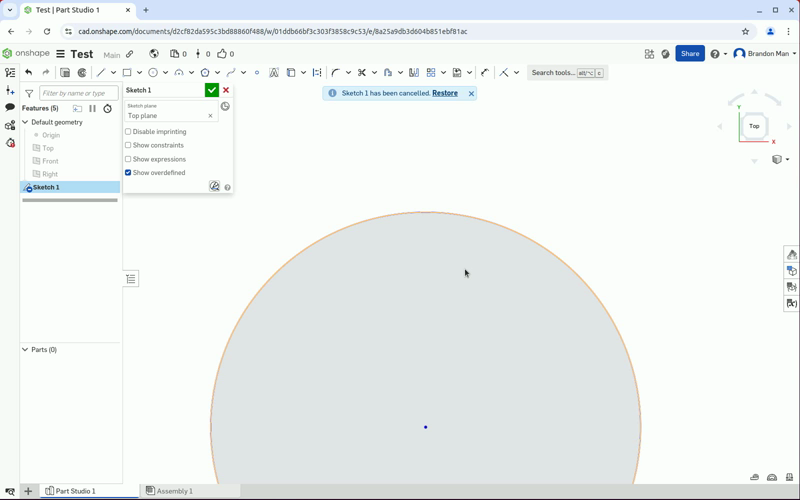
click(465, 268)
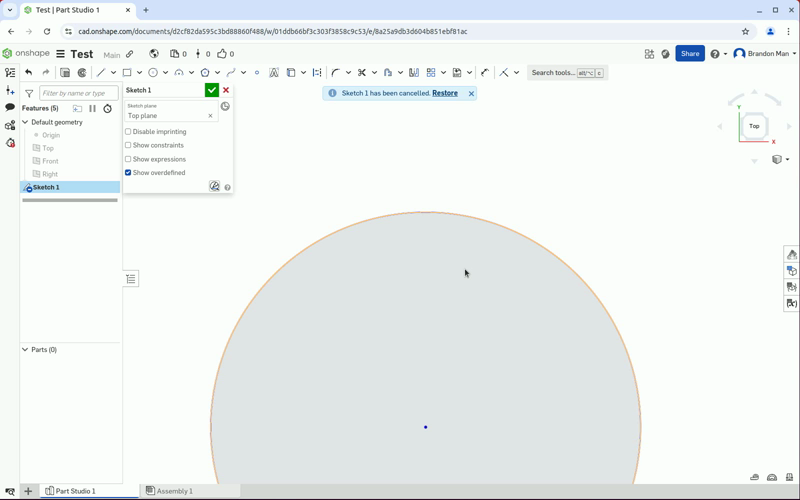
scroll(-6)
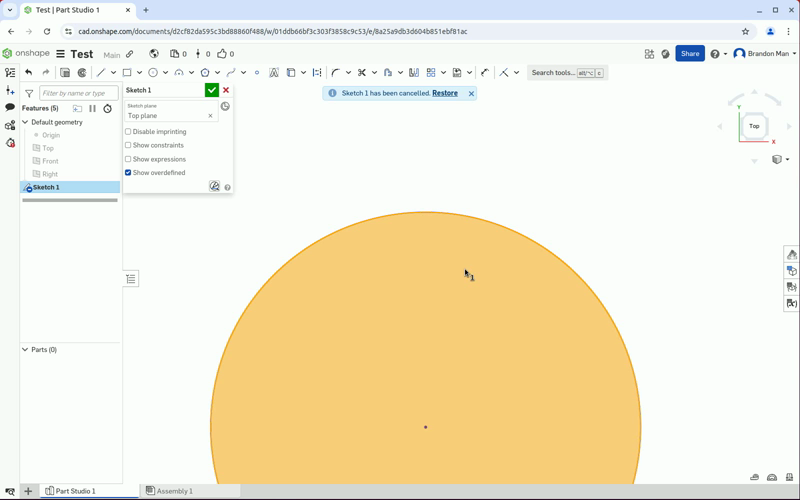
scroll(-6)
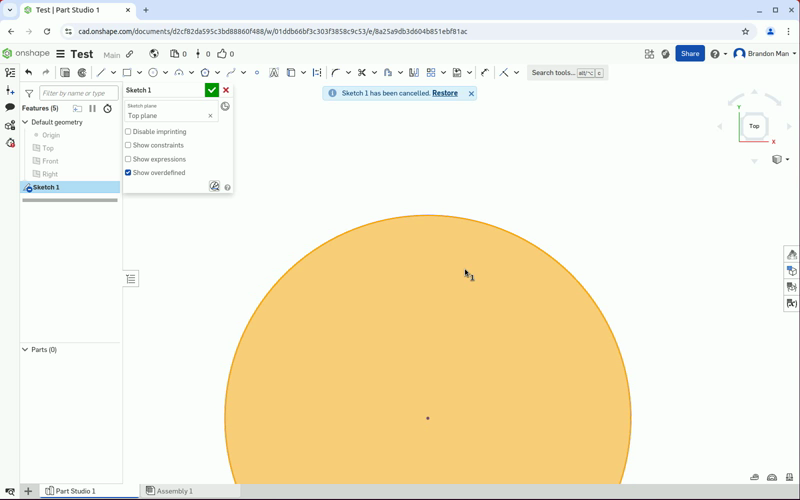
scroll(-6)
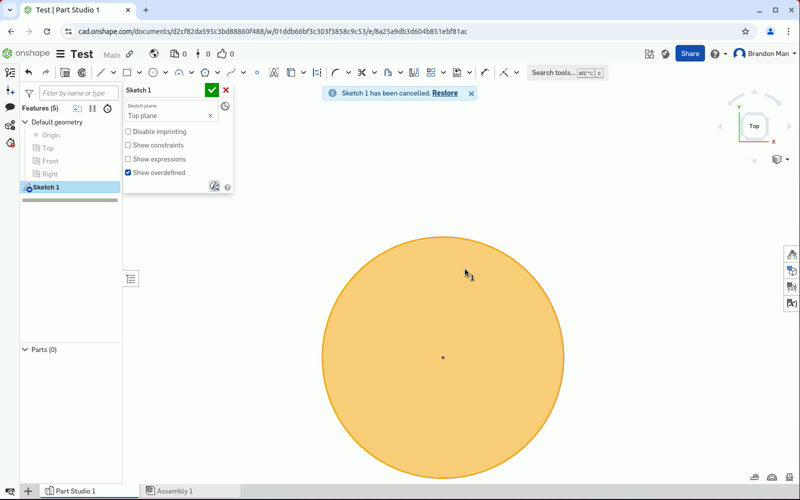
scroll(-6)
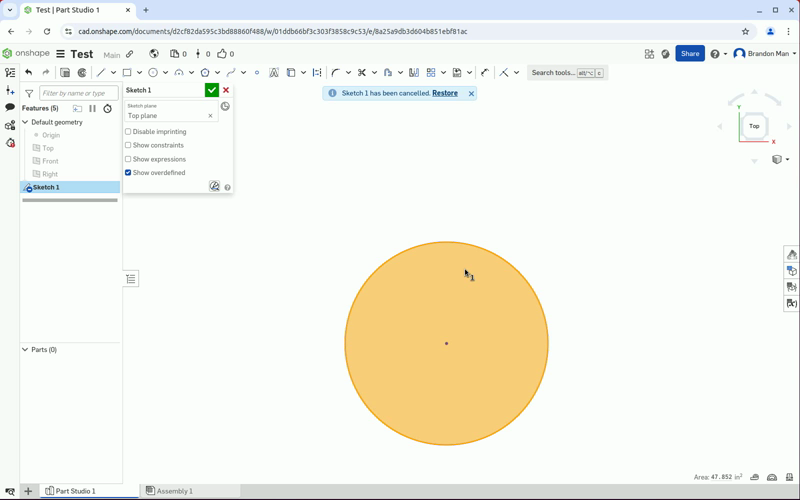
scroll(-6)
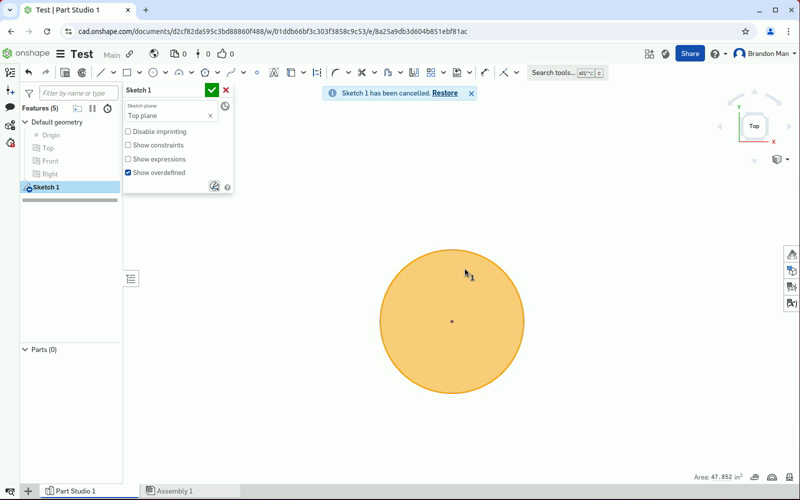
scroll(-6)
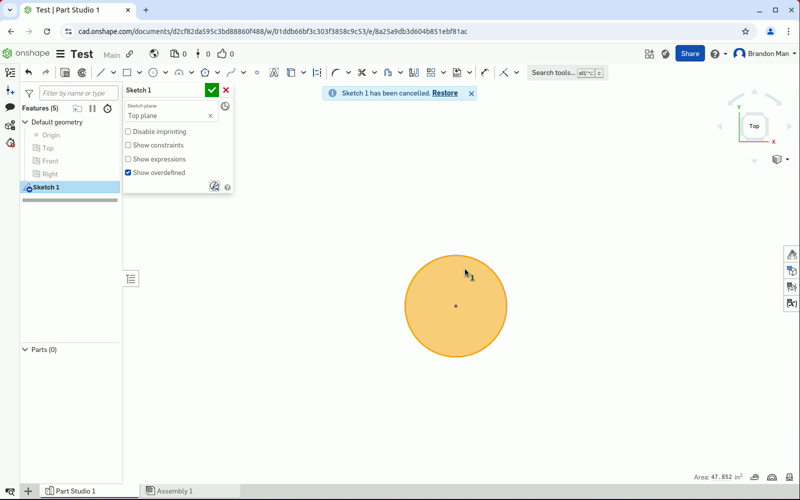
scroll(-6)
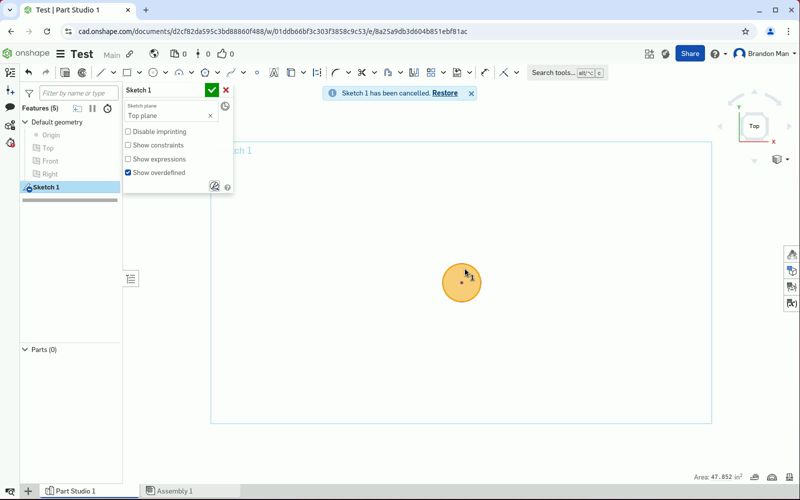
mouse_move(73, 352)
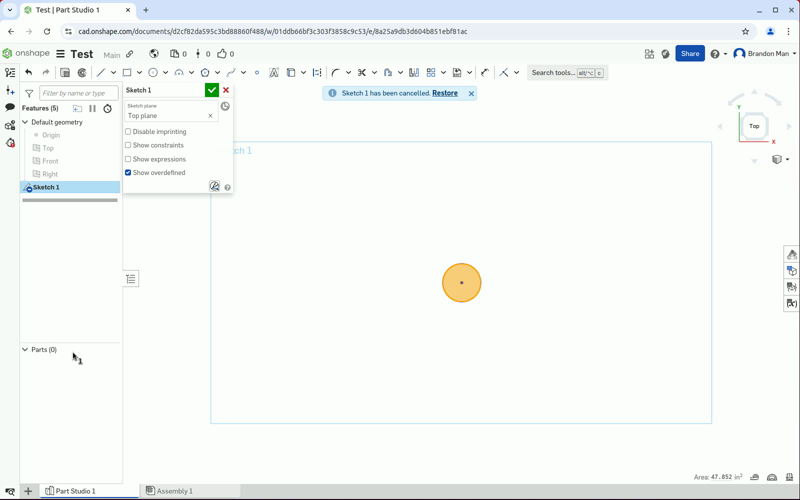
key(shift+y)
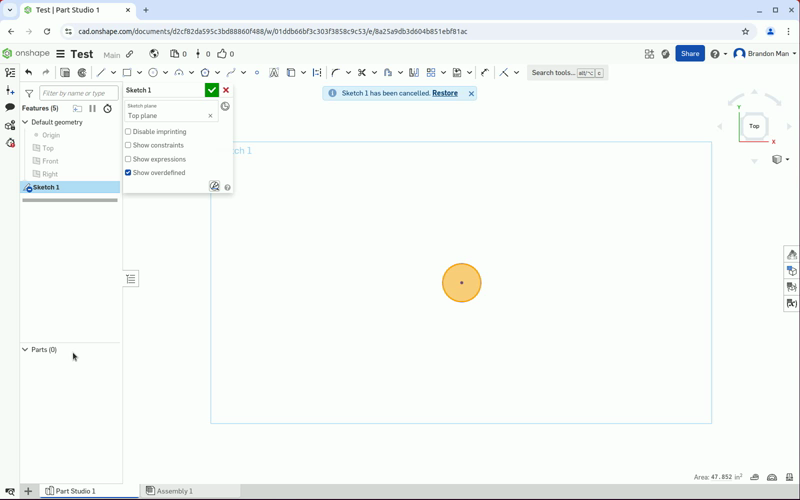
key(shift+e)
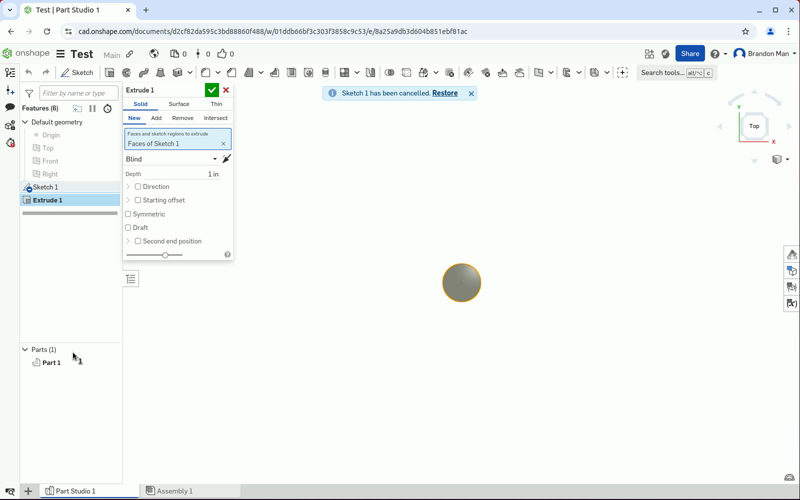
mouse_move(143, 106)
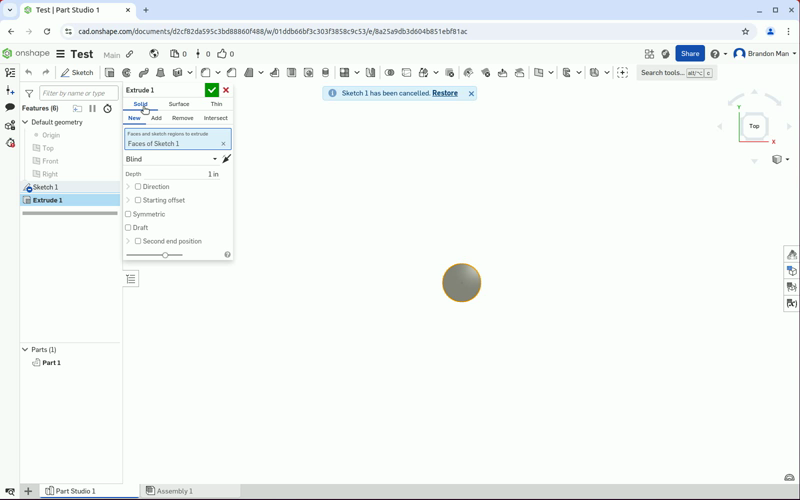
click(143, 106)
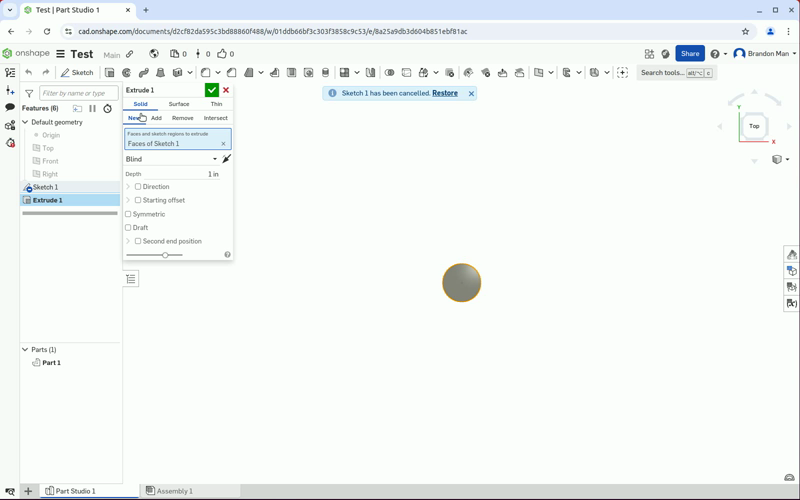
mouse_move(137, 120)
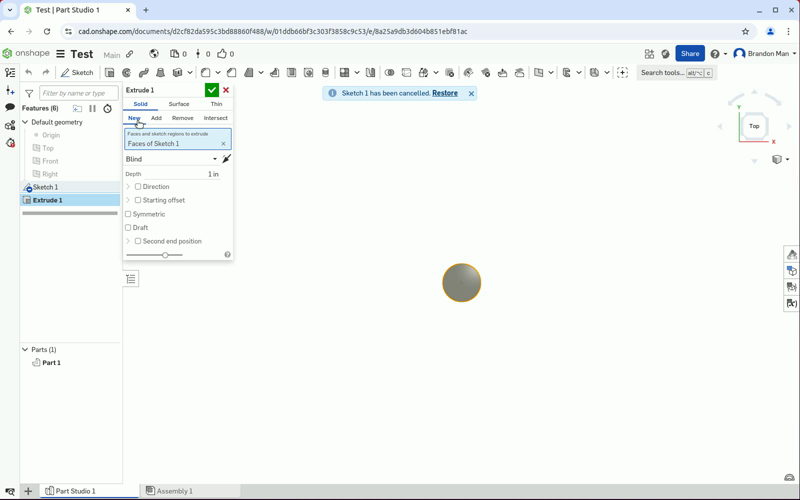
click(137, 120)
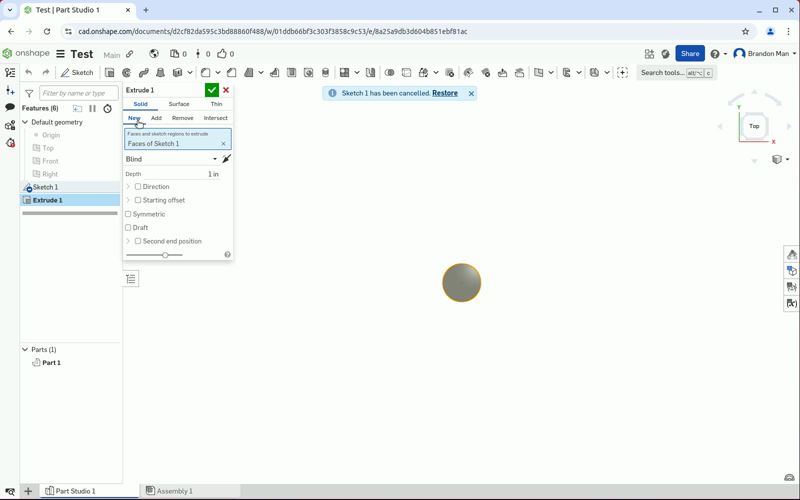
key(tab, 4)
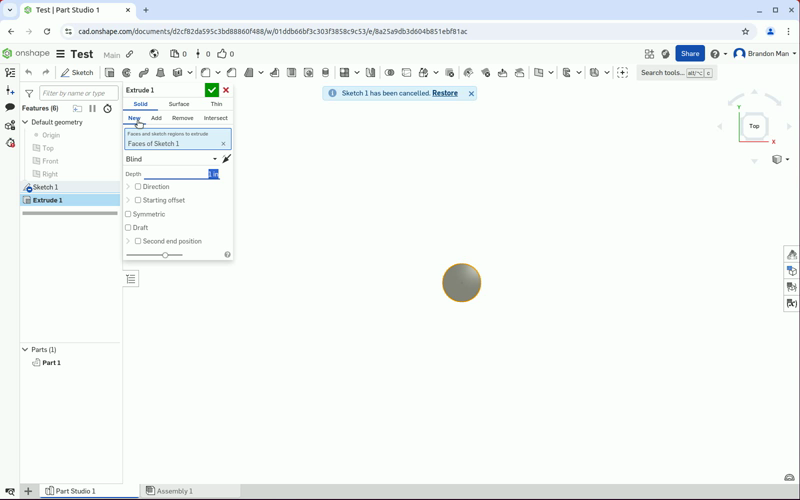
text(2.889)
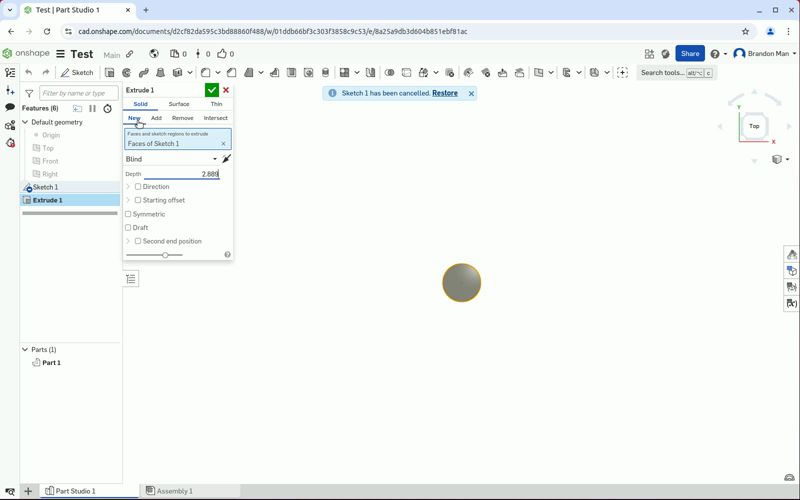
key(enter)
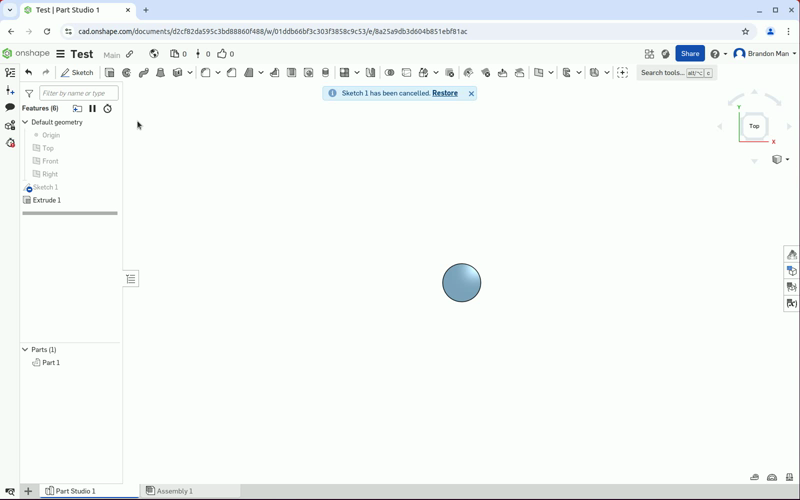
key(shift+h)
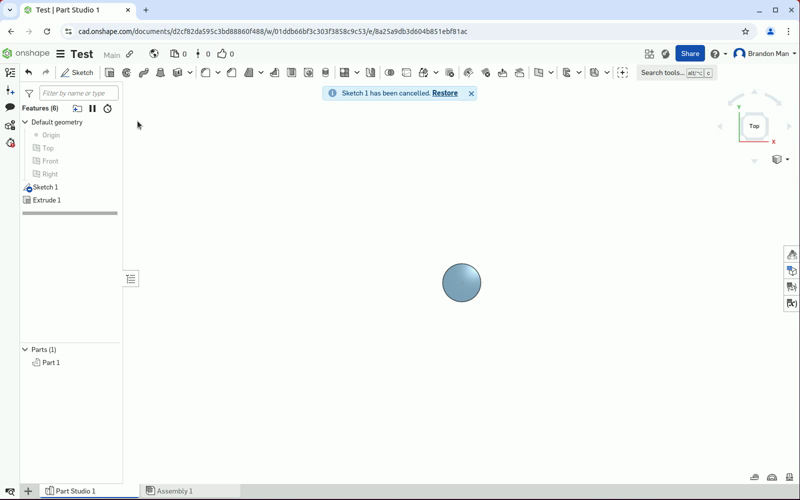
key(shift+h)
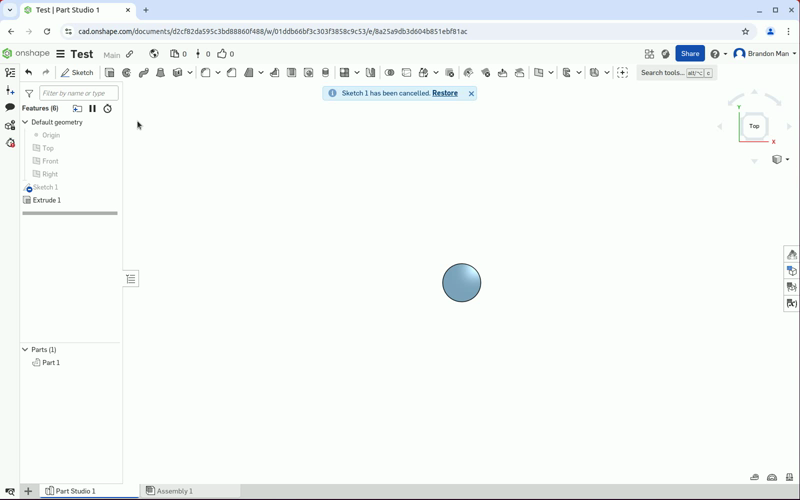
mouse_move(73, 189)
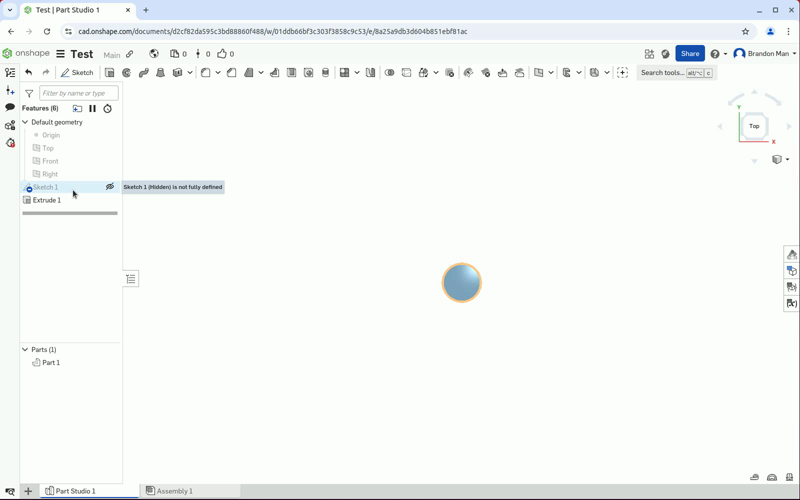
click(73, 189)
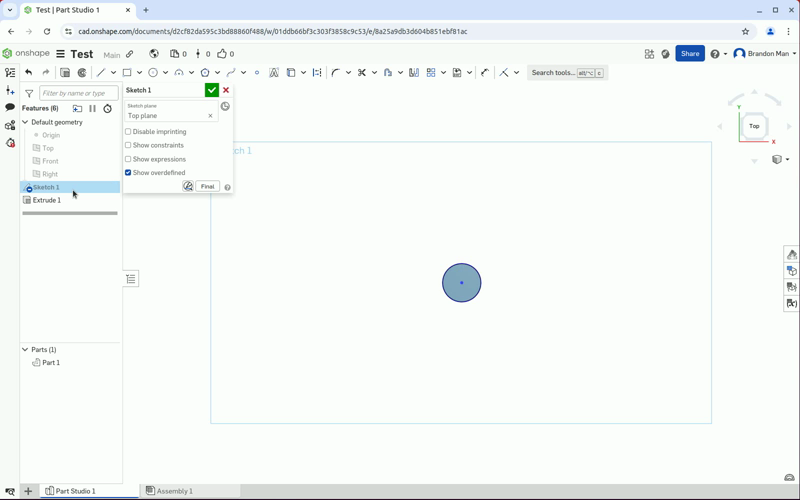
mouse_move(229, 92)
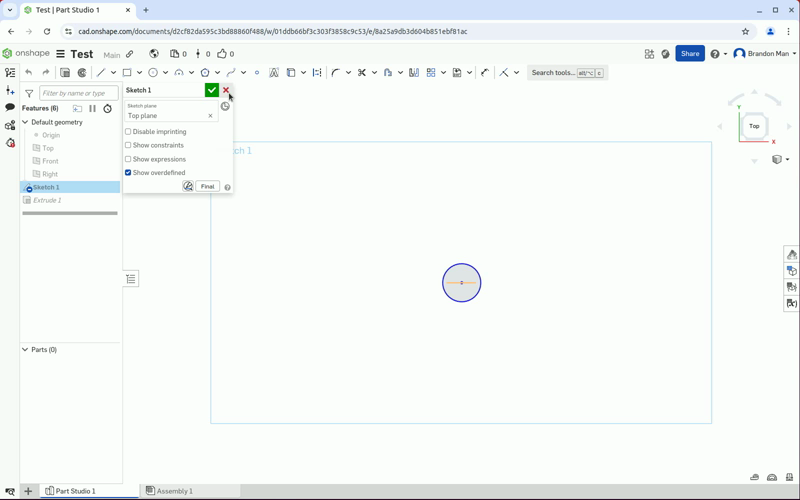
click(229, 92)
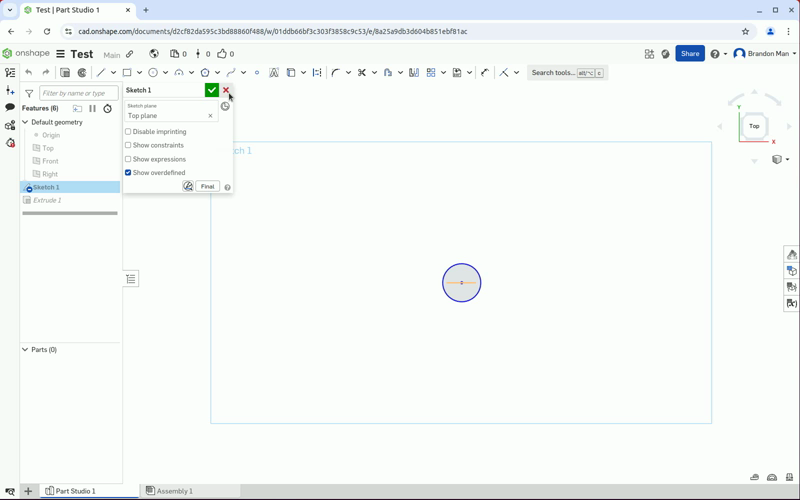
key(shift+s)
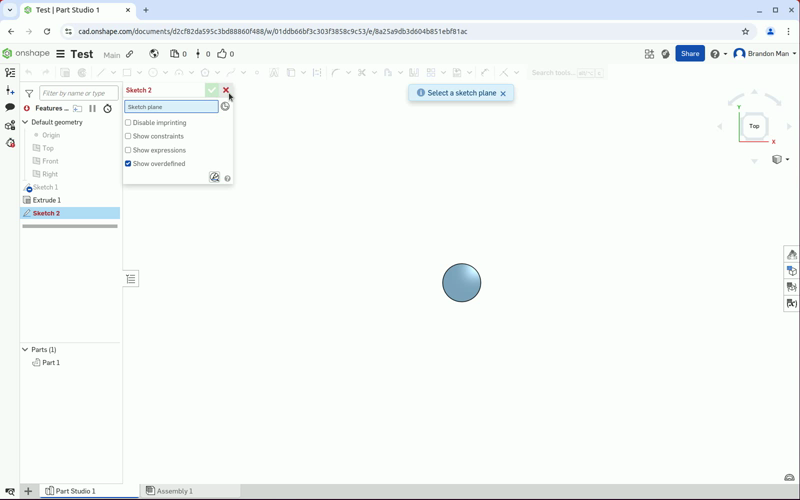
mouse_move(73, 150)
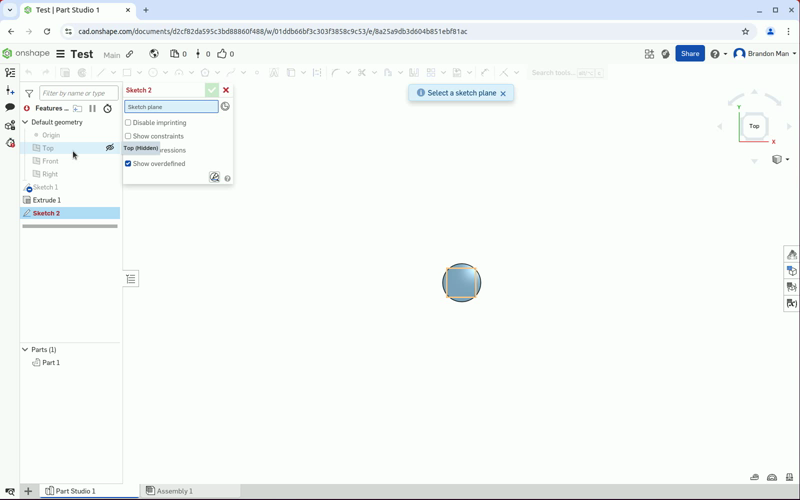
click(73, 150)
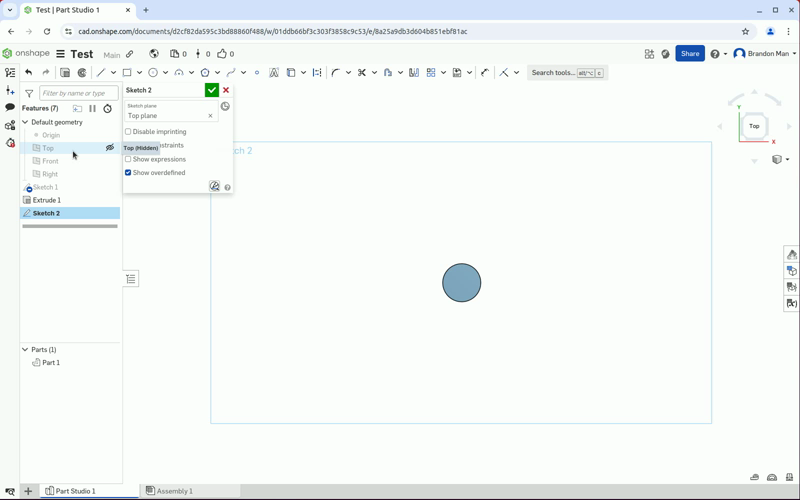
mouse_move(73, 352)
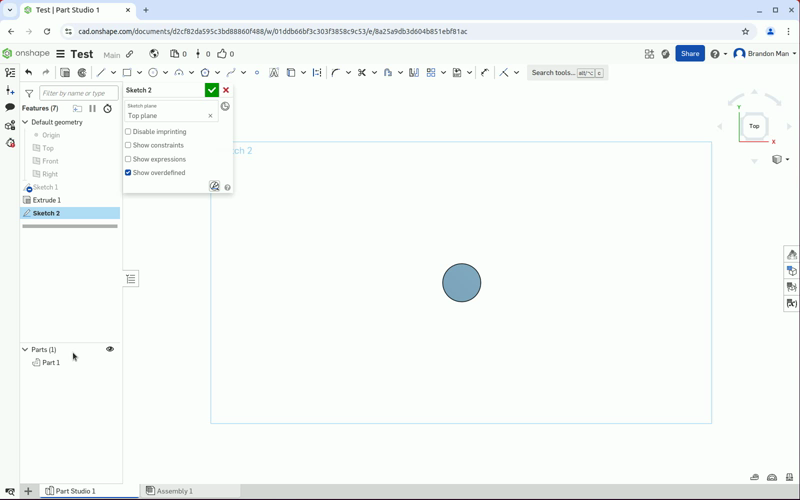
key(y)
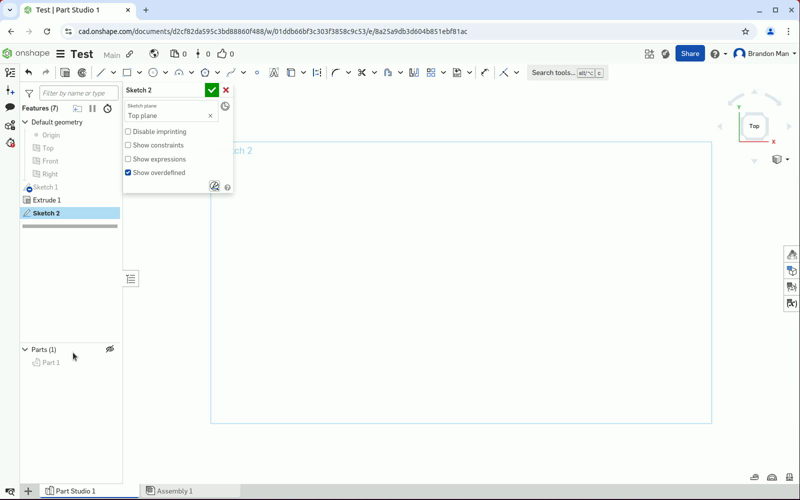
key(c)
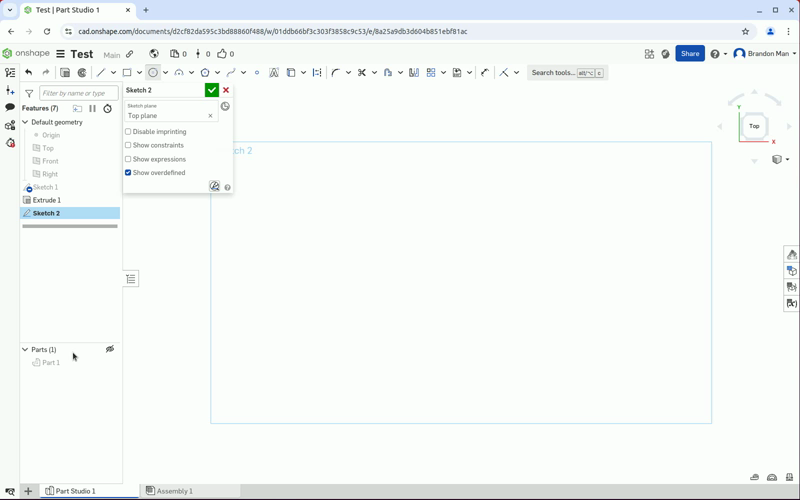
key_down(shift)
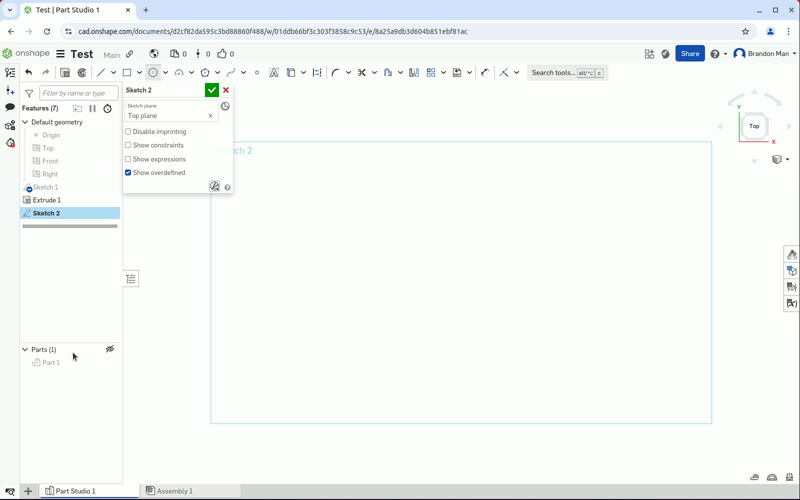
mouse_move(460, 282)
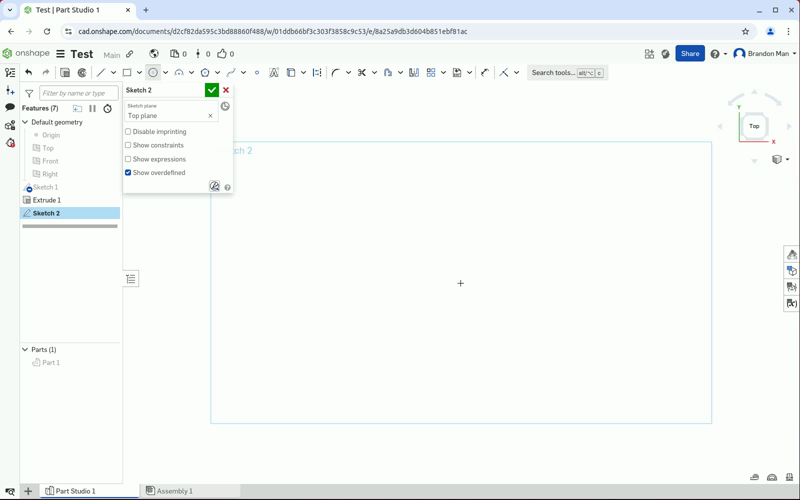
click(460, 282)
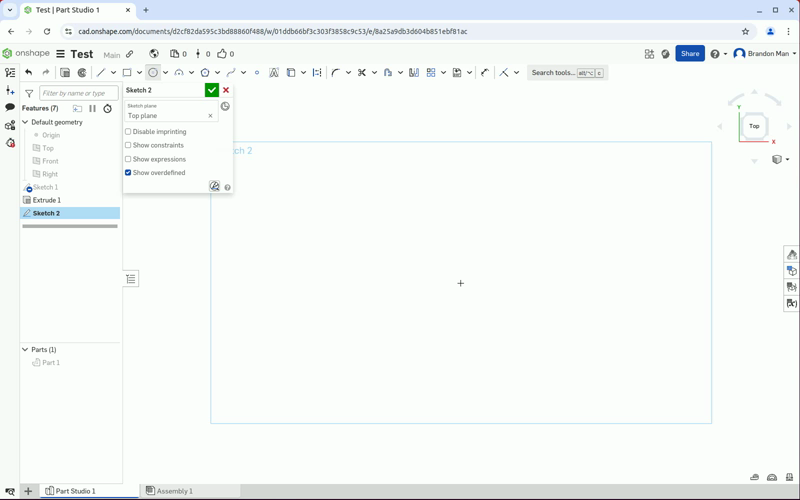
key_up(shift)
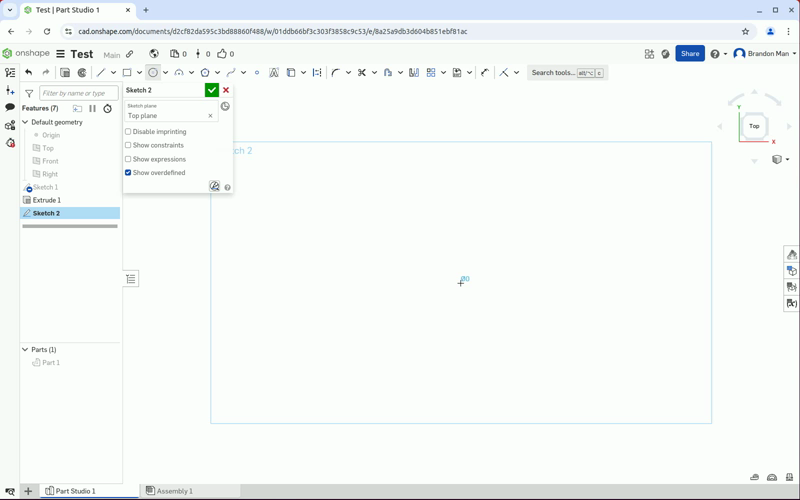
mouse_move(472, 282)
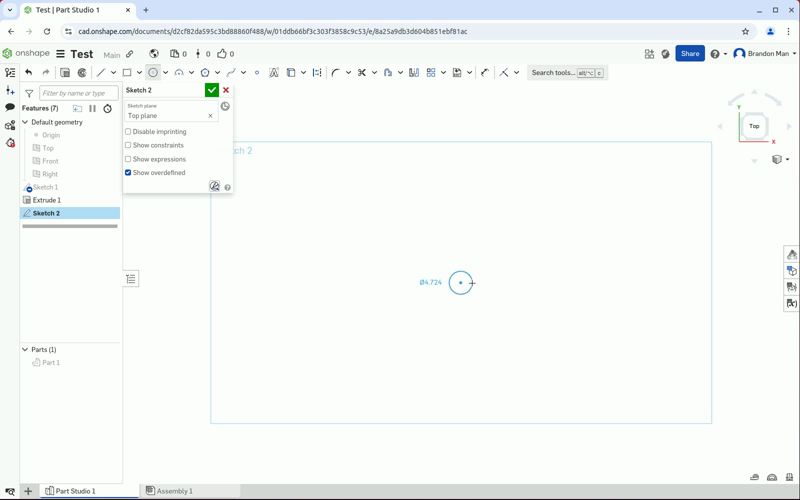
click(472, 282)
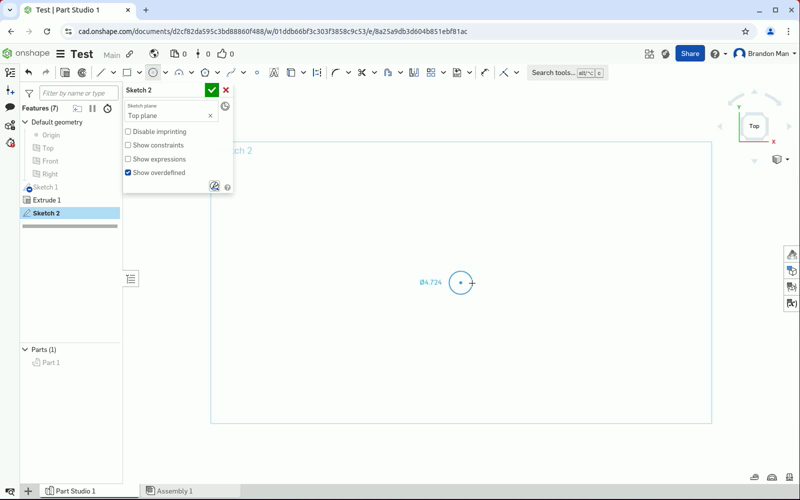
key(esc)
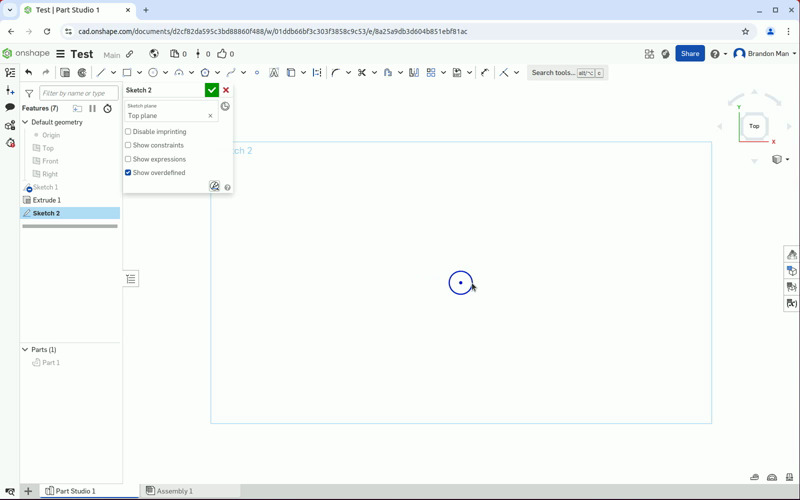
mouse_move(455, 286)
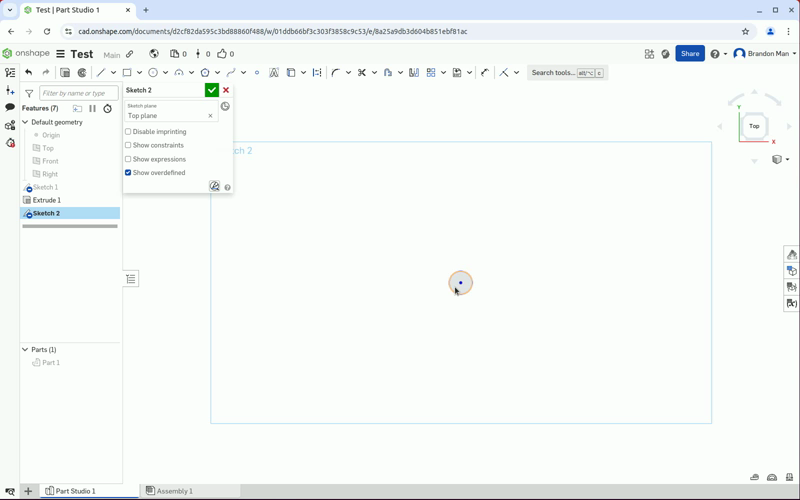
scroll(6)
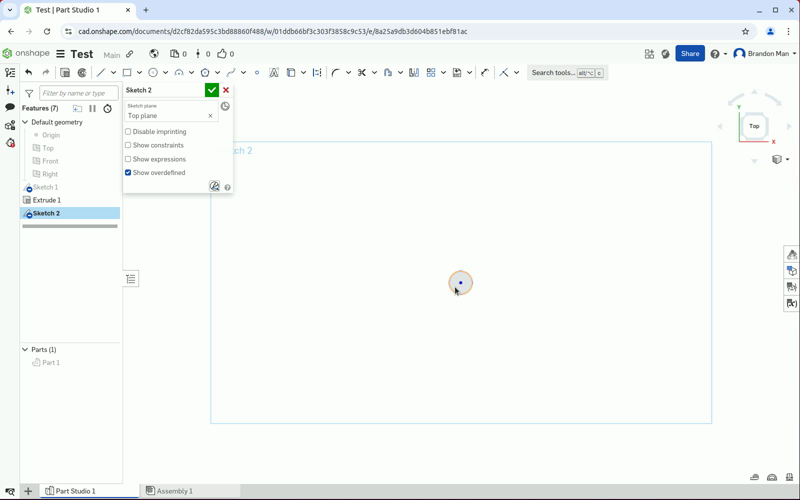
scroll(6)
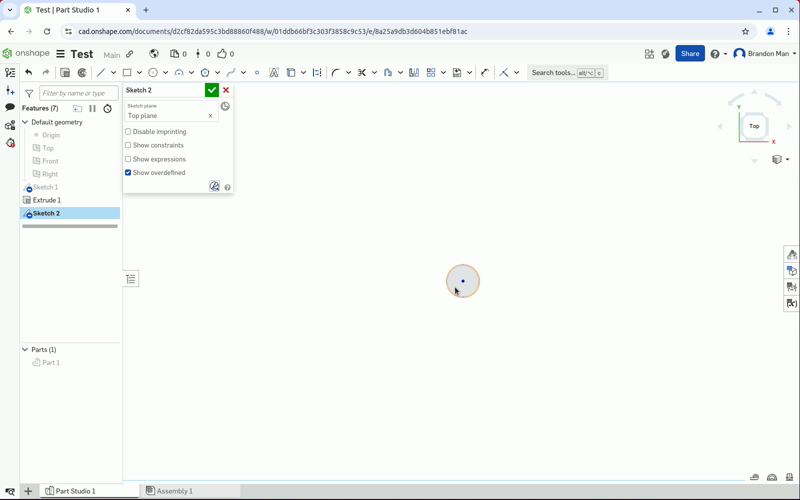
scroll(6)
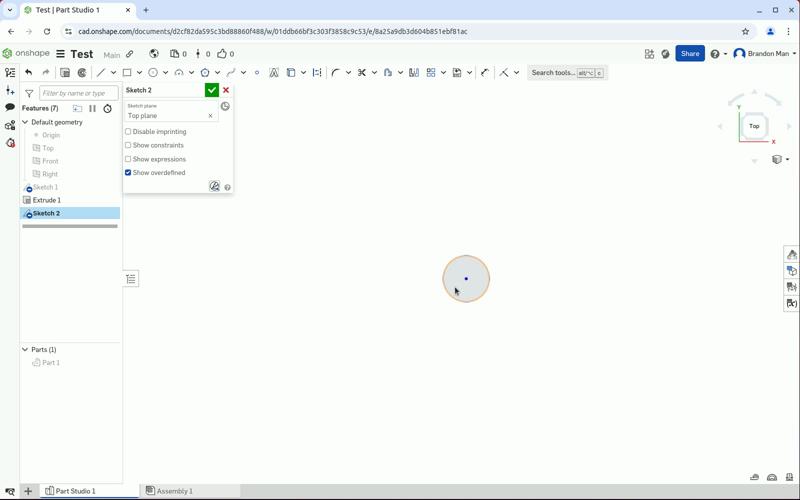
scroll(6)
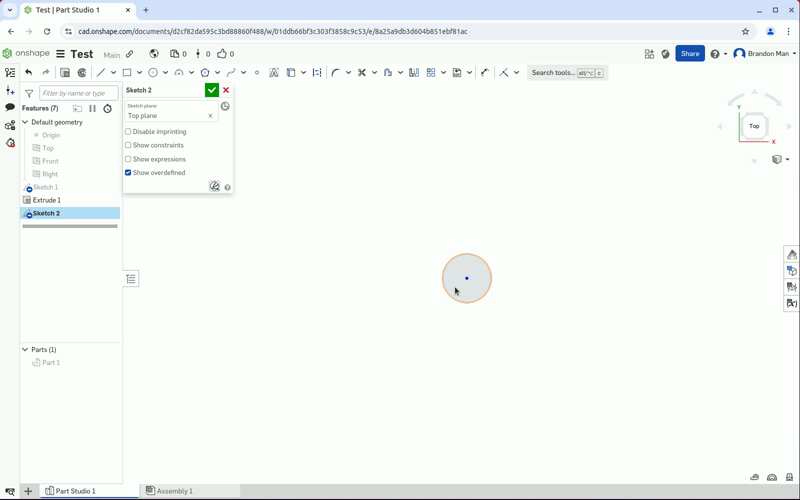
scroll(6)
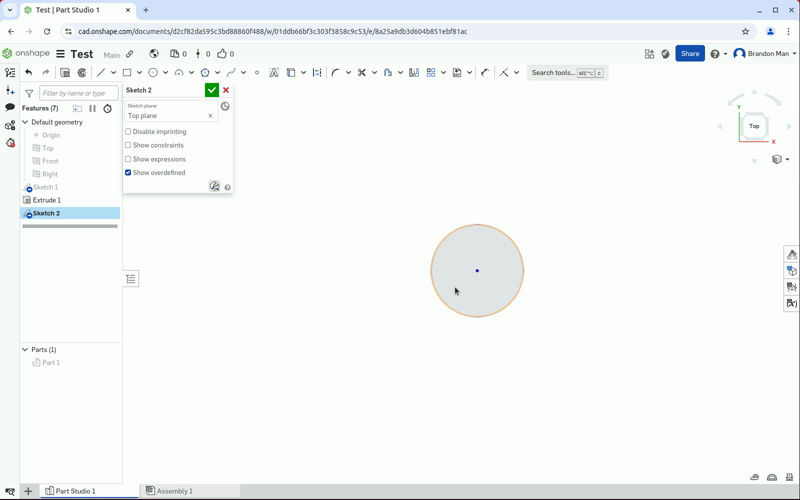
scroll(6)
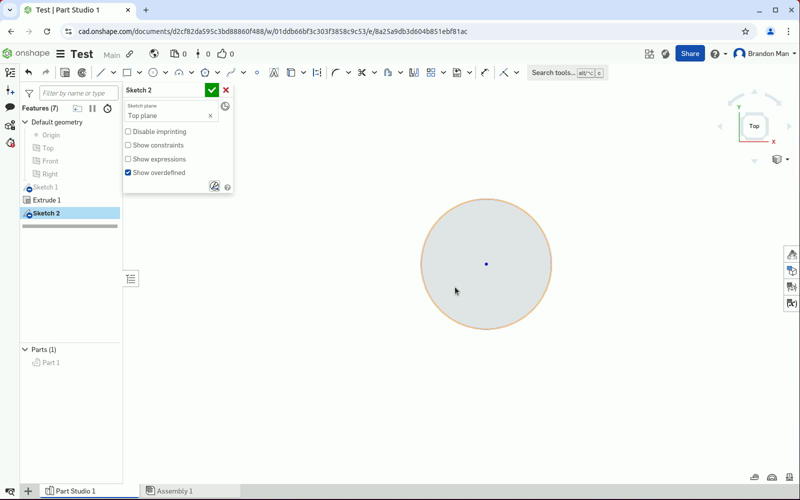
scroll(6)
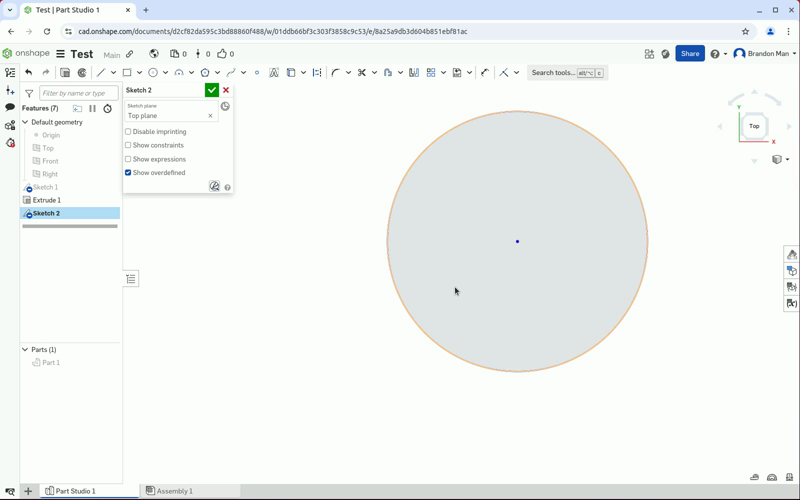
click(455, 286)
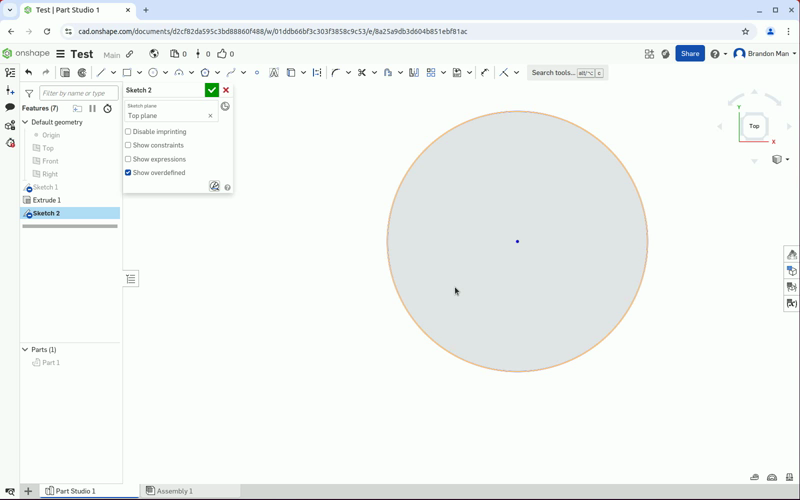
scroll(-6)
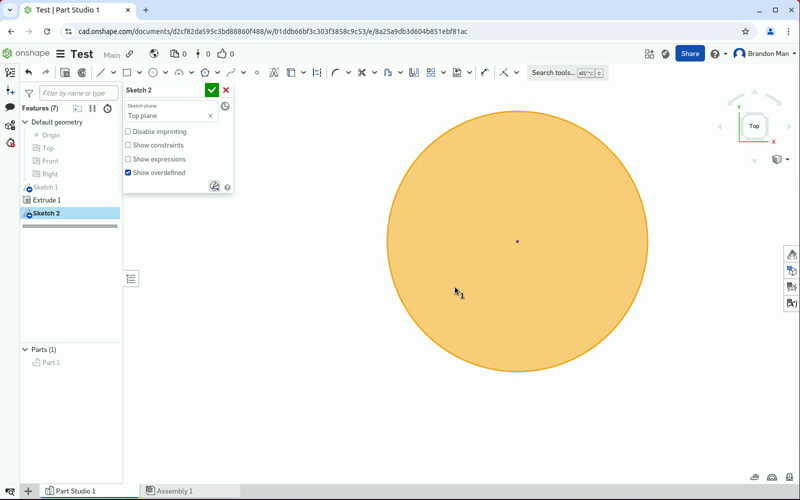
scroll(-6)
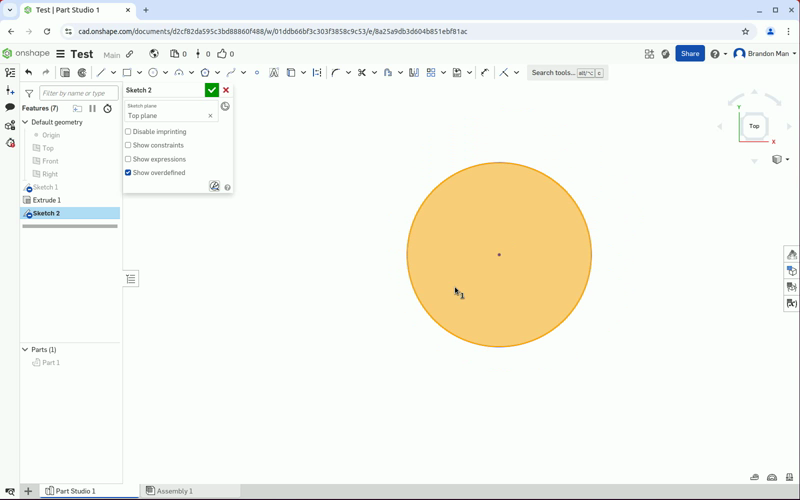
scroll(-6)
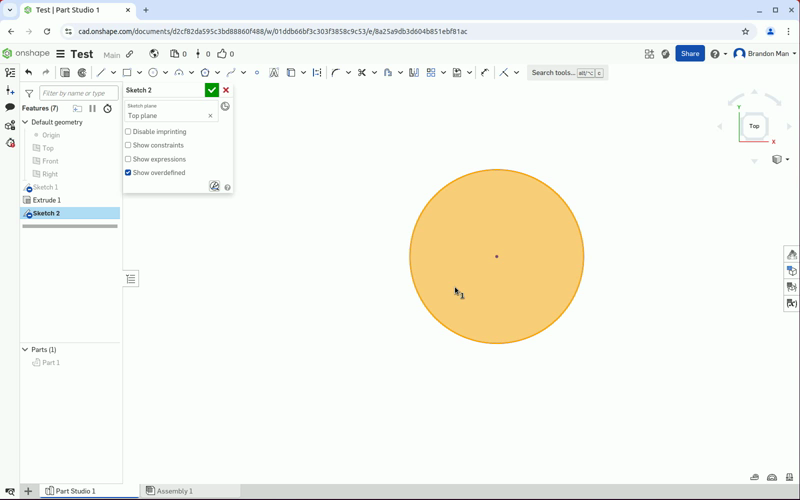
scroll(-6)
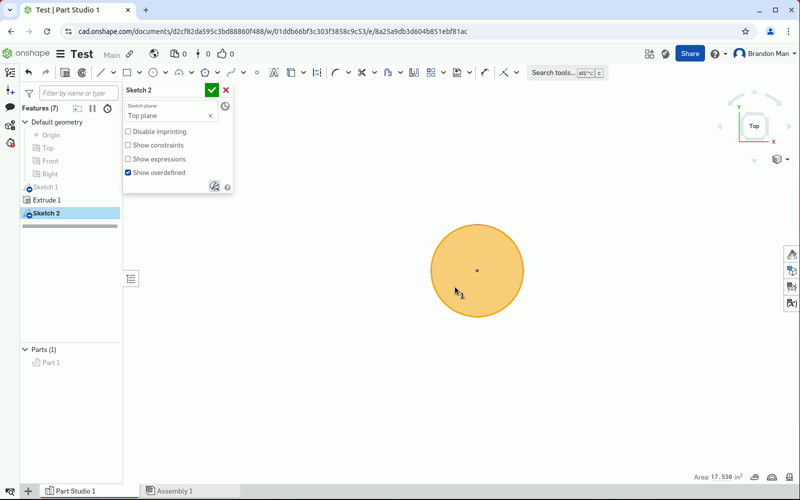
scroll(-6)
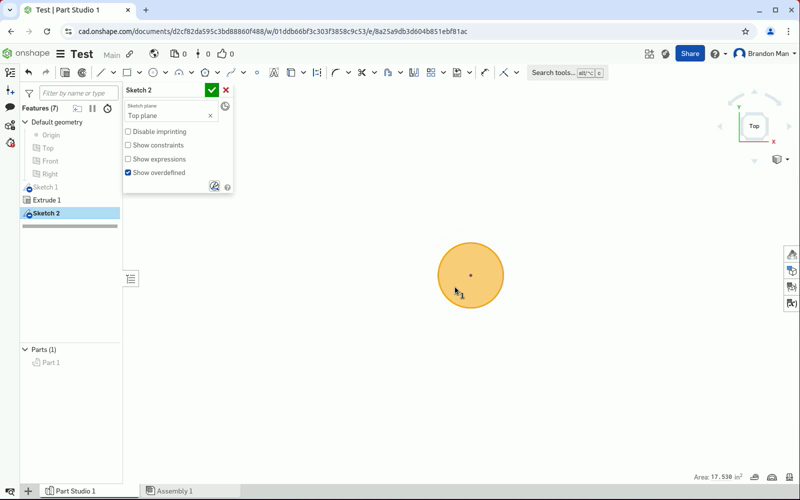
scroll(-6)
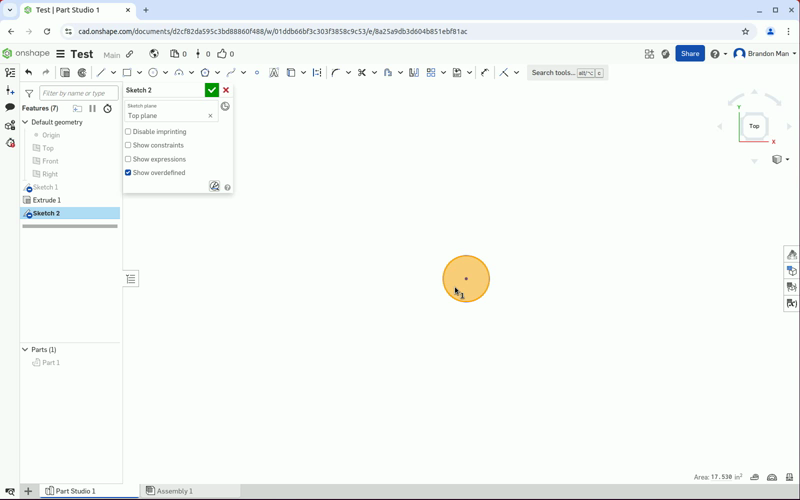
scroll(-6)
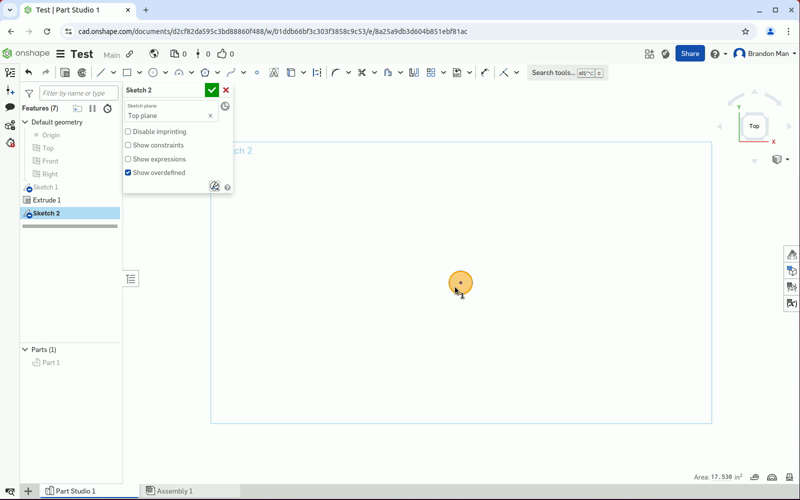
mouse_move(73, 352)
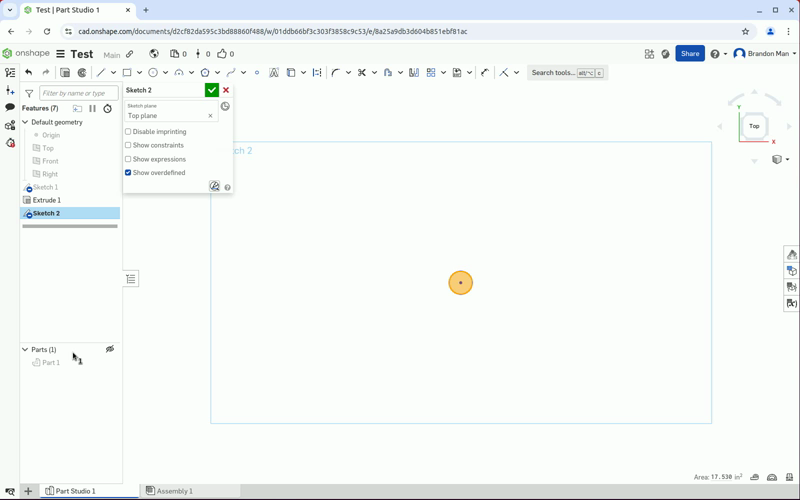
key(shift+y)
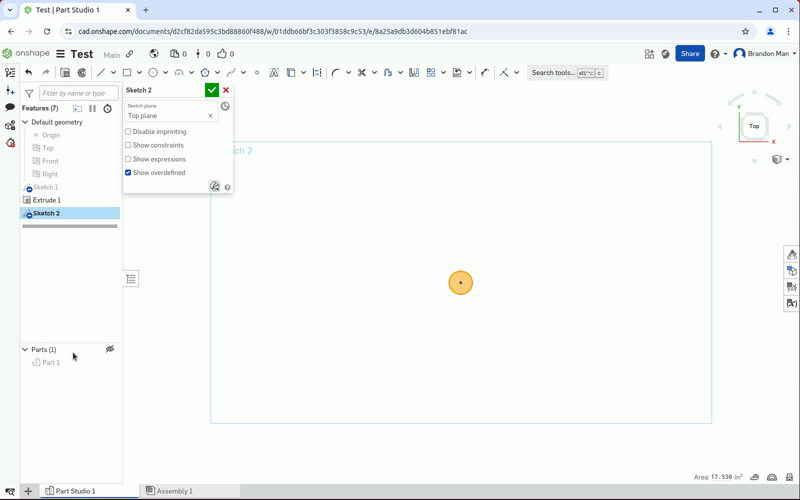
key(shift+e)
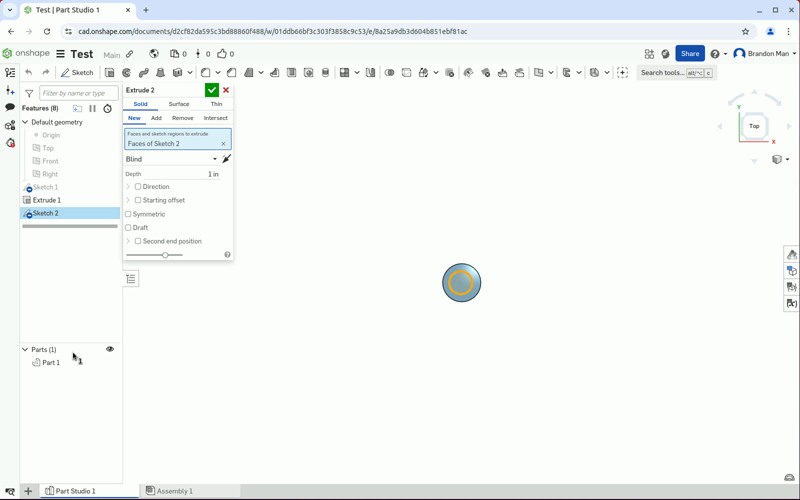
mouse_move(143, 106)
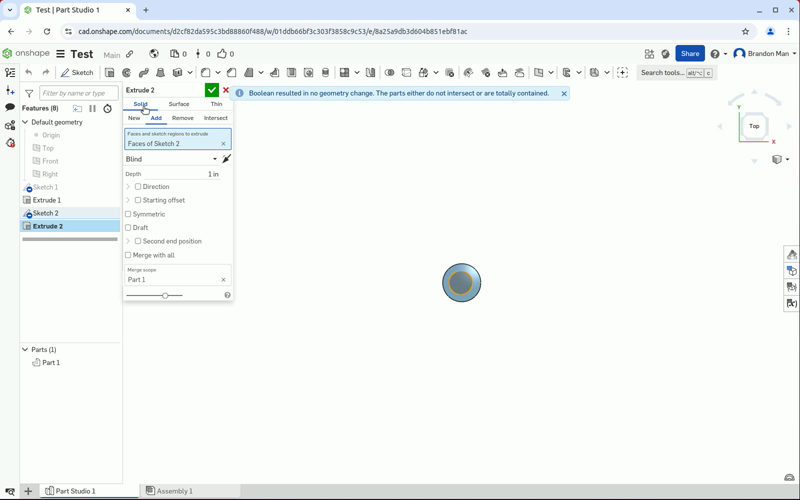
click(143, 106)
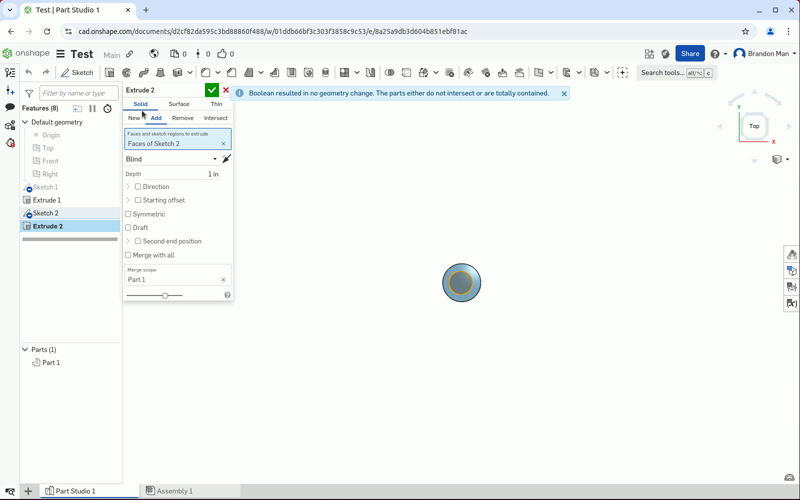
mouse_move(137, 120)
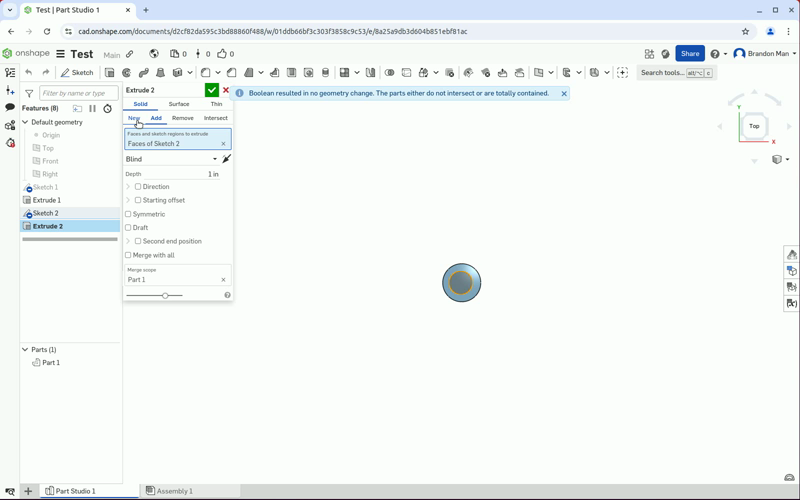
click(137, 120)
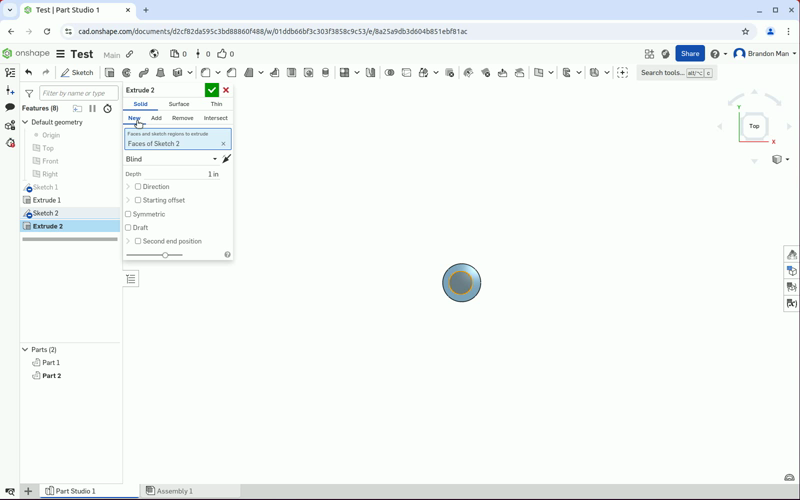
key(tab, 4)
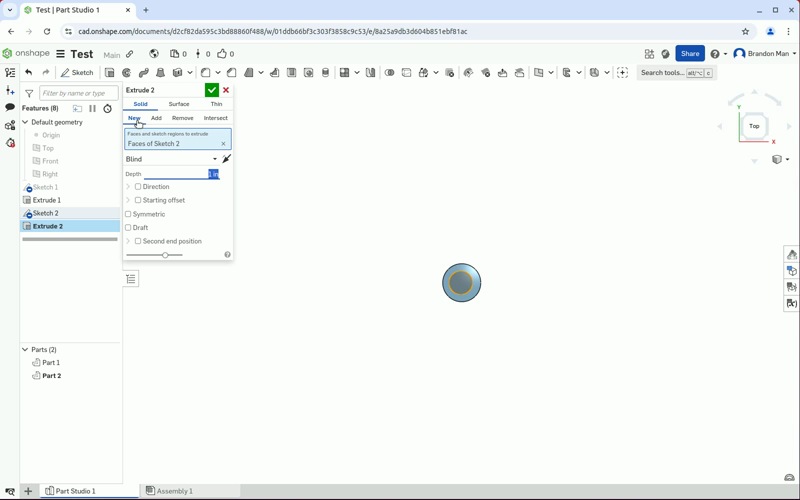
text(23.108)
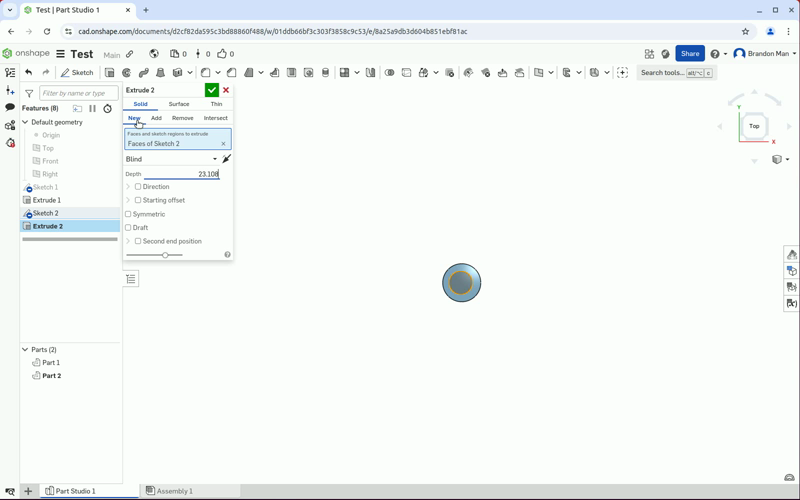
key(enter)
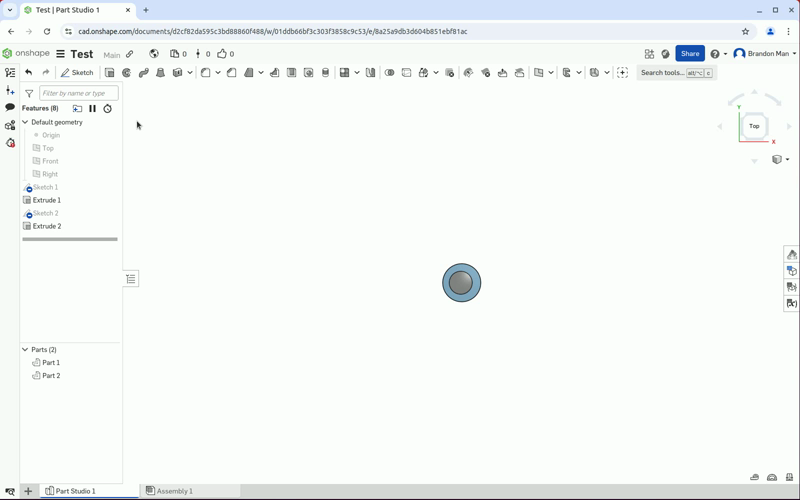
key(shift+h)
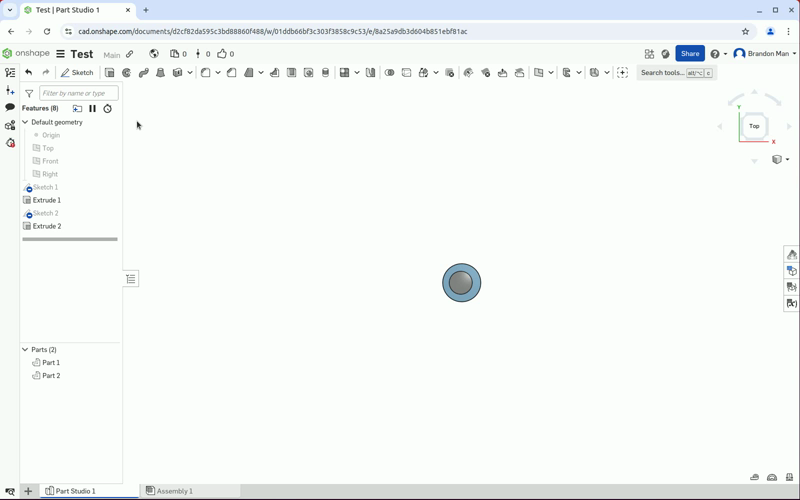
key(shift+h)
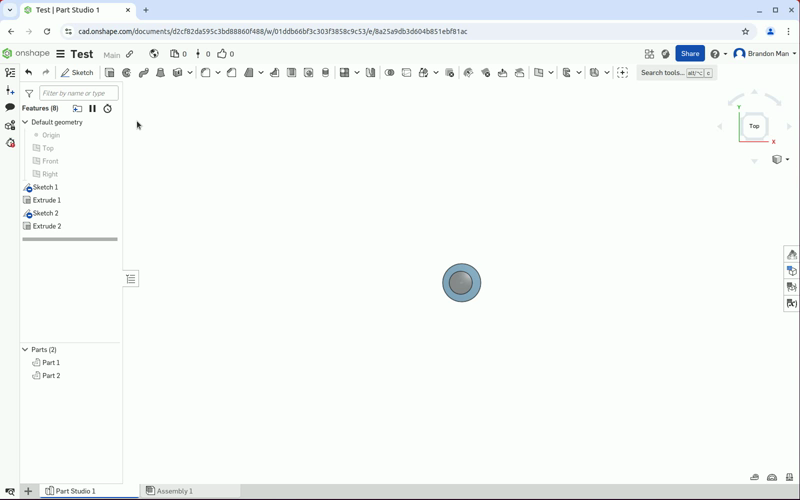
key(shift+7)
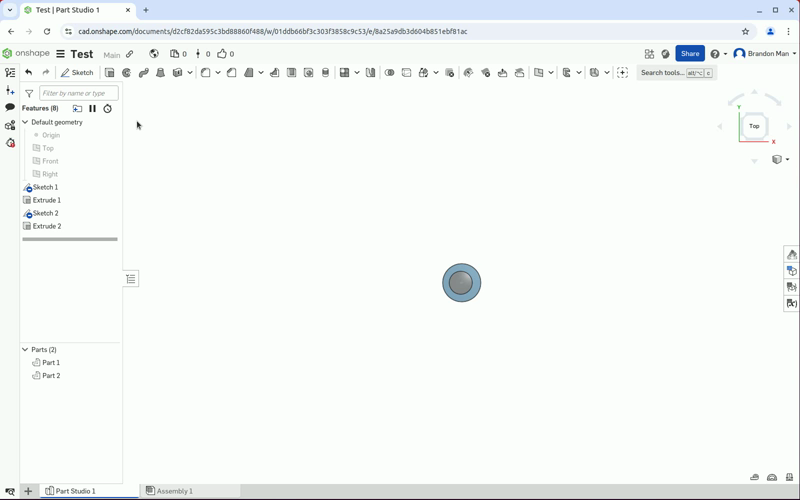
key(up, 3)
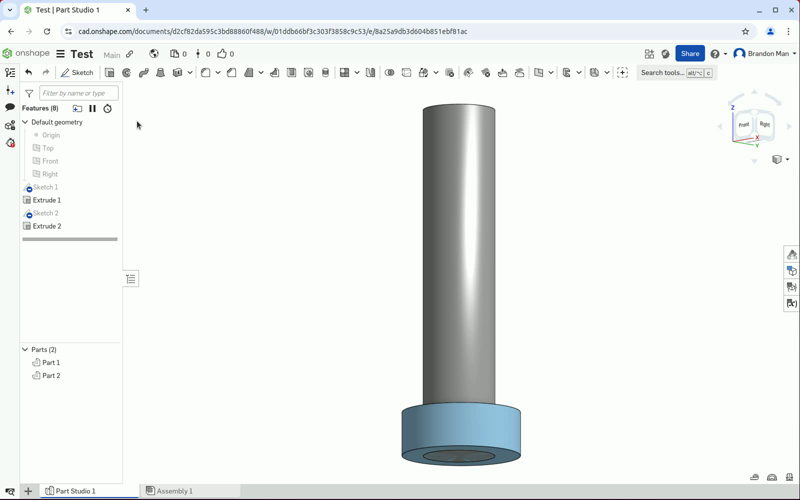
key(left, 3)
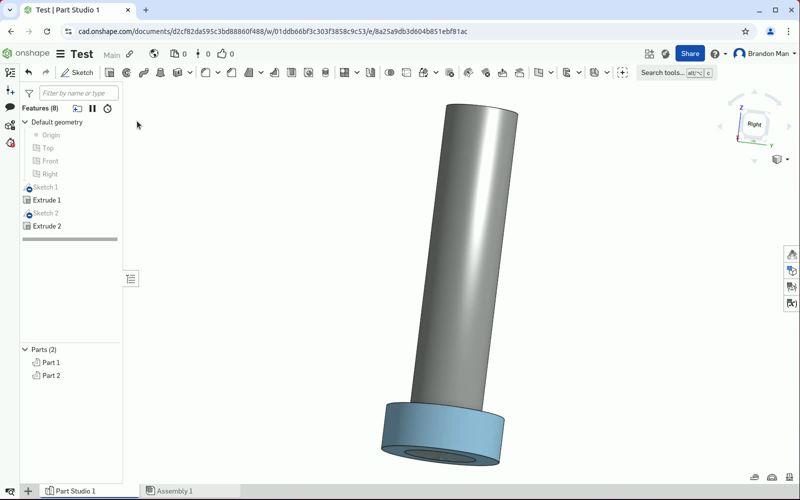
key(right, 3)
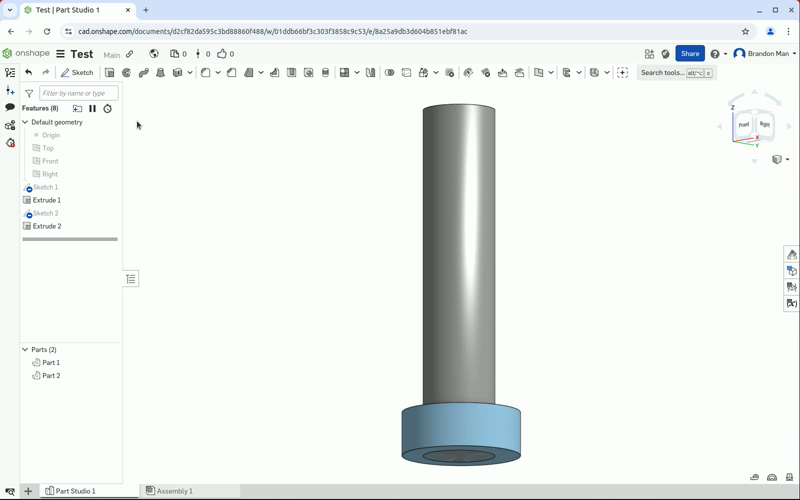
key(down, 3)
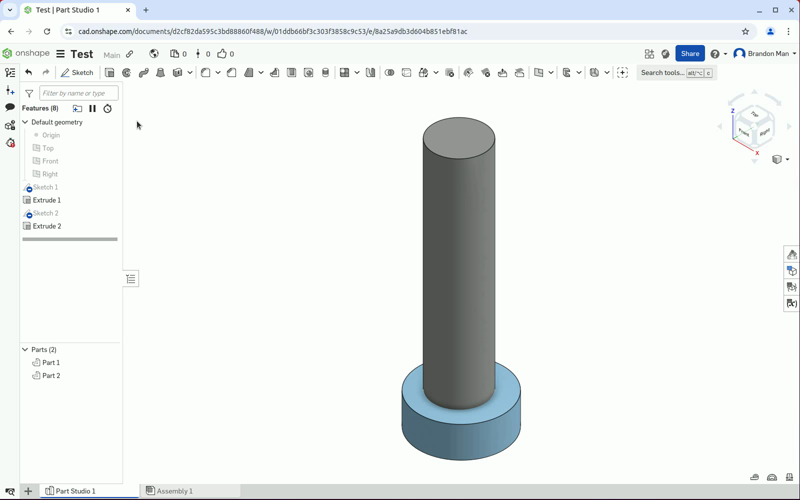
mouse_move(73, 189)
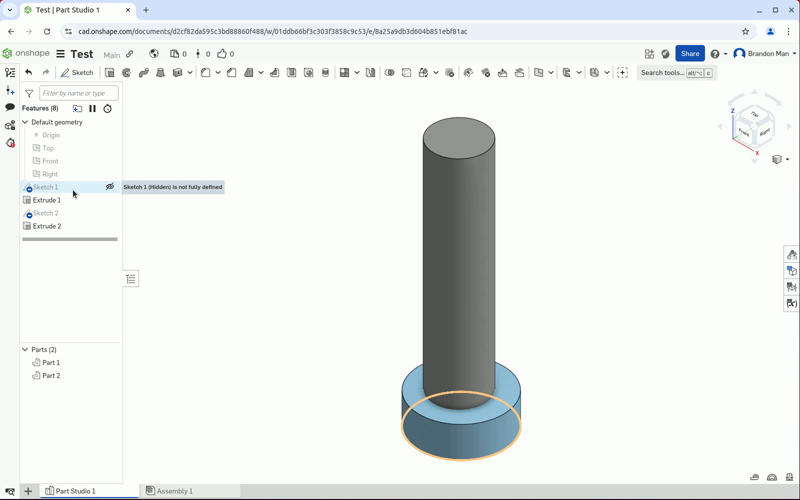
click(73, 189)